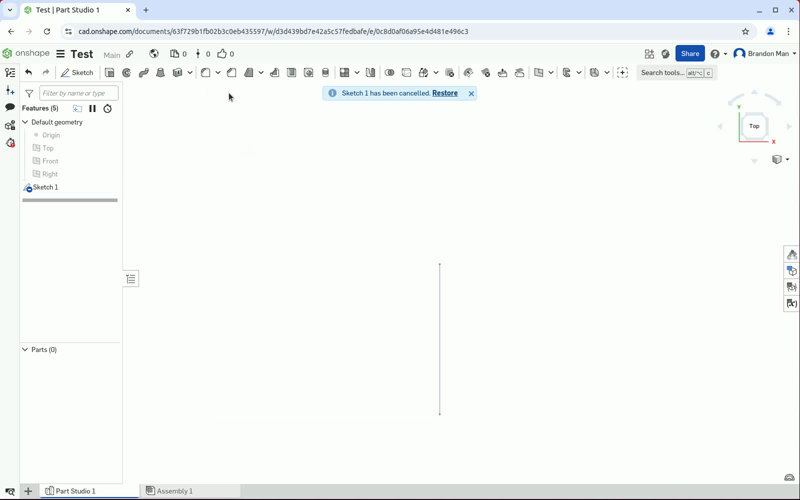
key(shift+h)
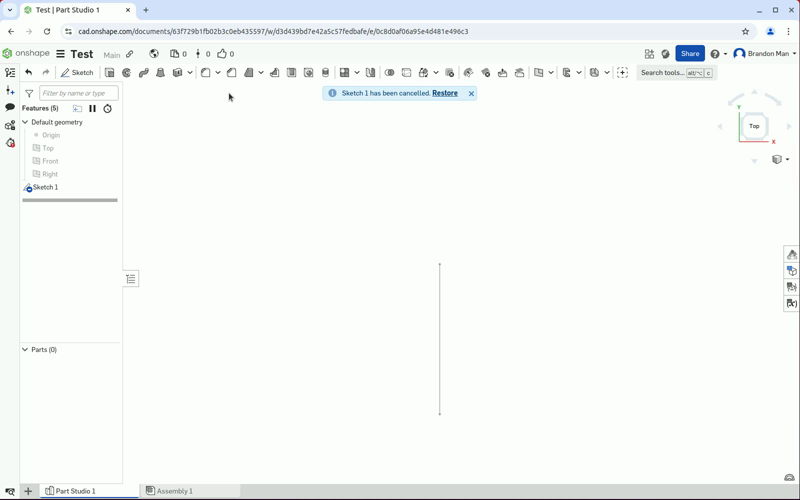
key(shift+s)
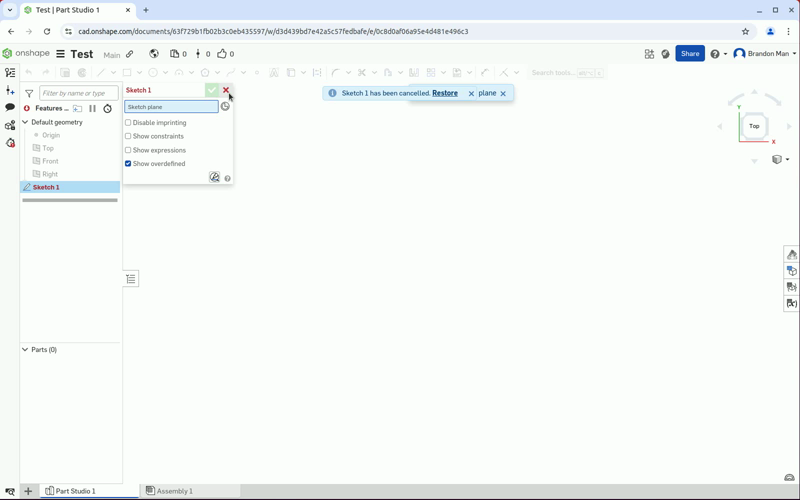
mouse_move(73, 150)
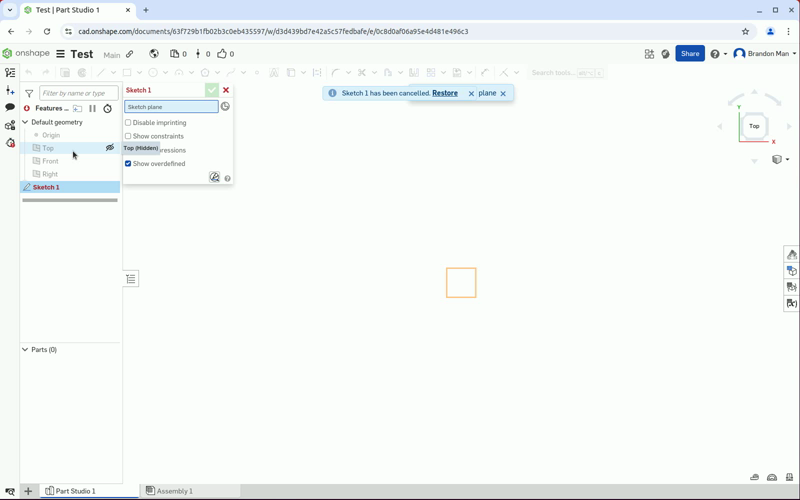
click(73, 150)
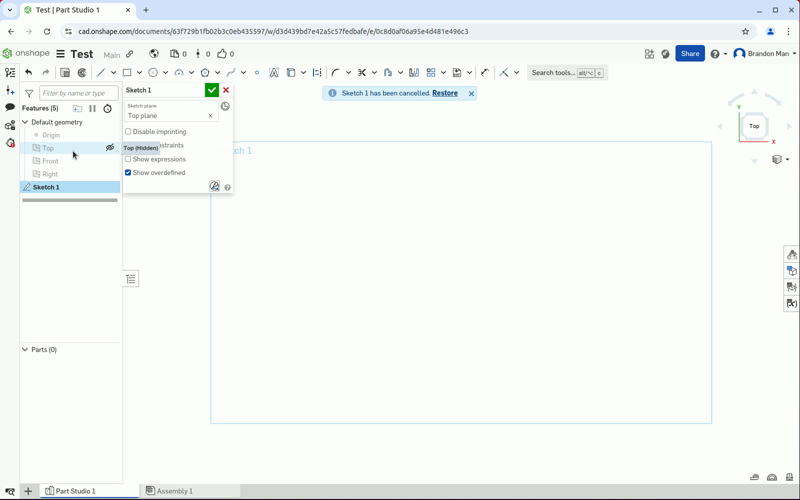
mouse_move(73, 352)
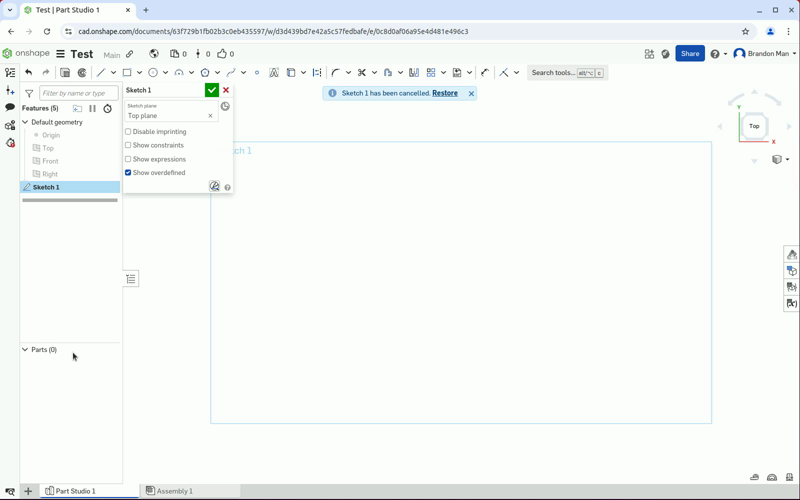
key(y)
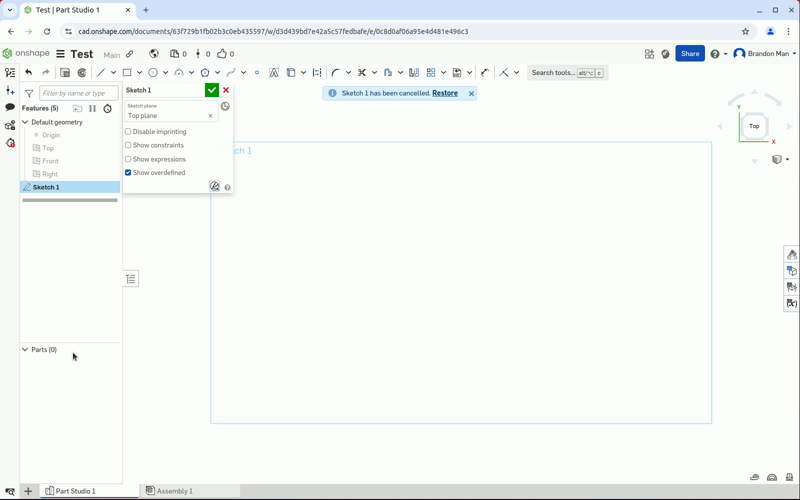
key(l)
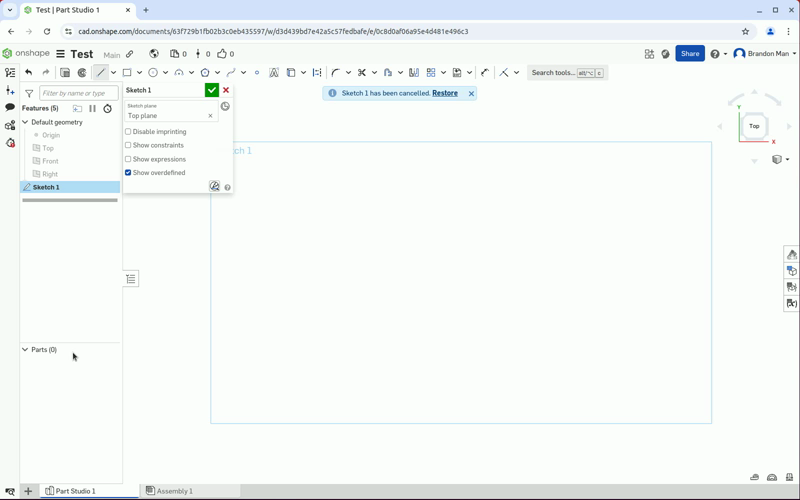
key_down(shift)
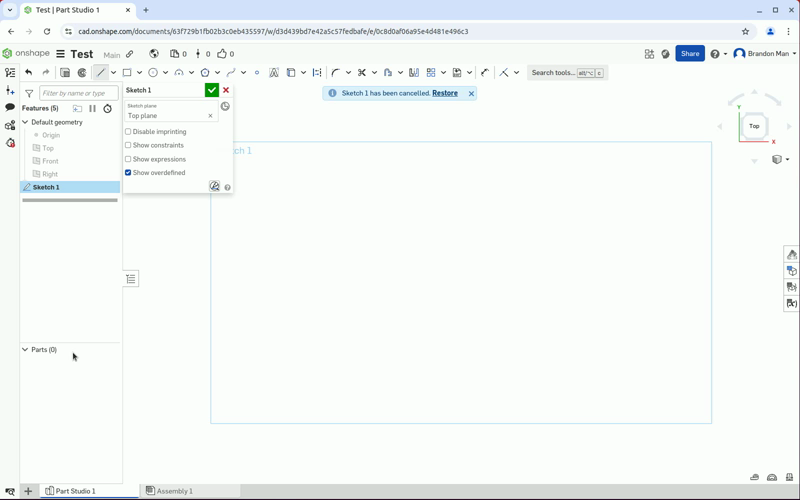
mouse_move(460, 282)
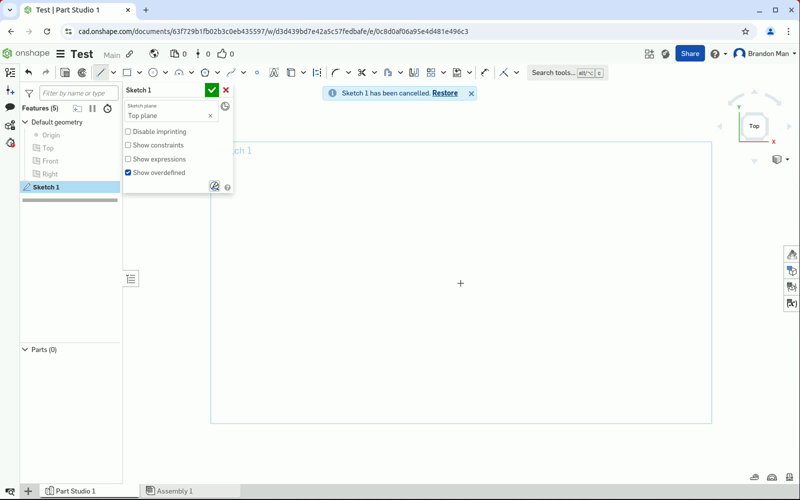
click(460, 282)
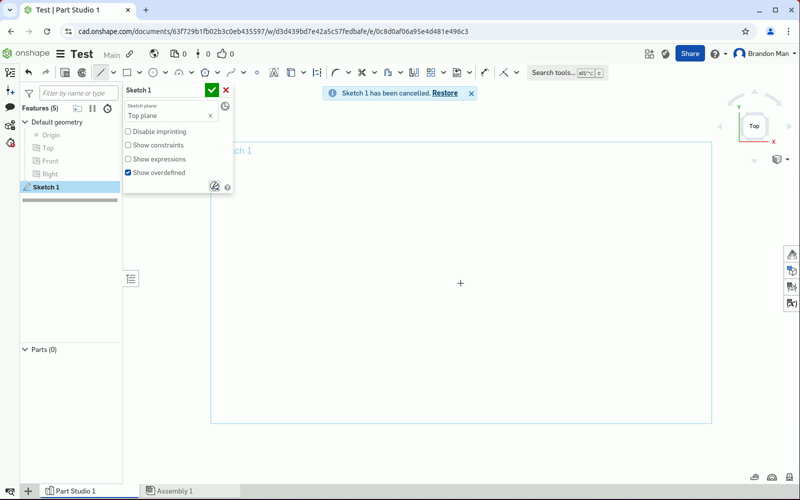
key_up(shift)
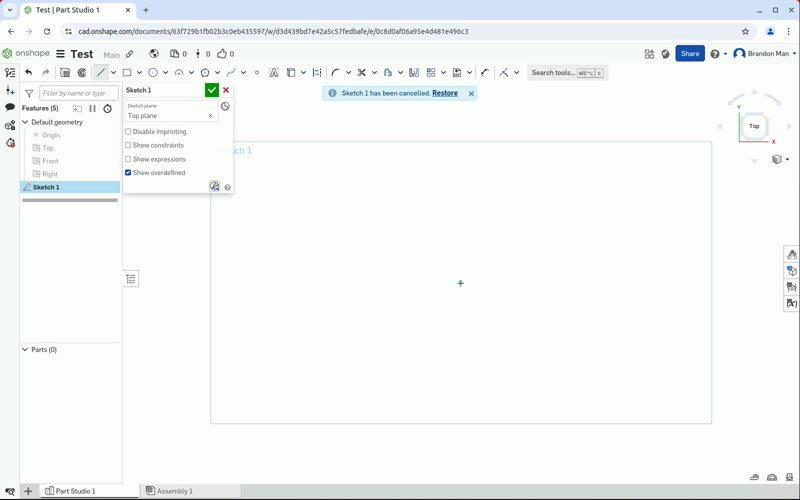
key_down(shift)
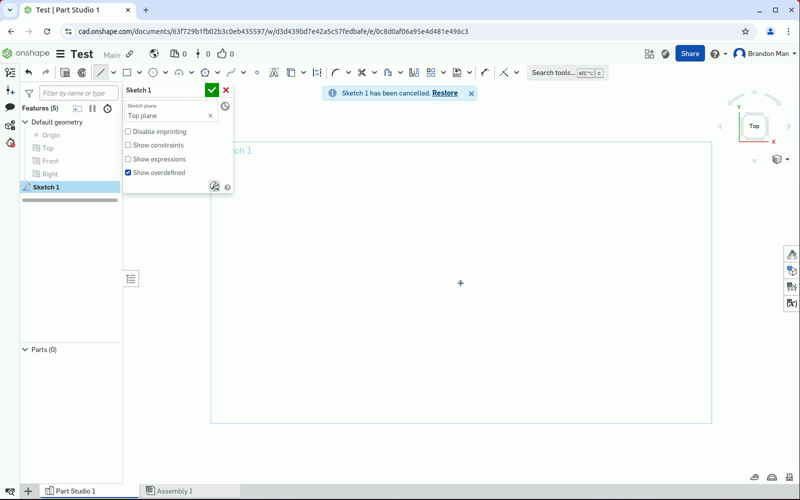
mouse_move(573, 282)
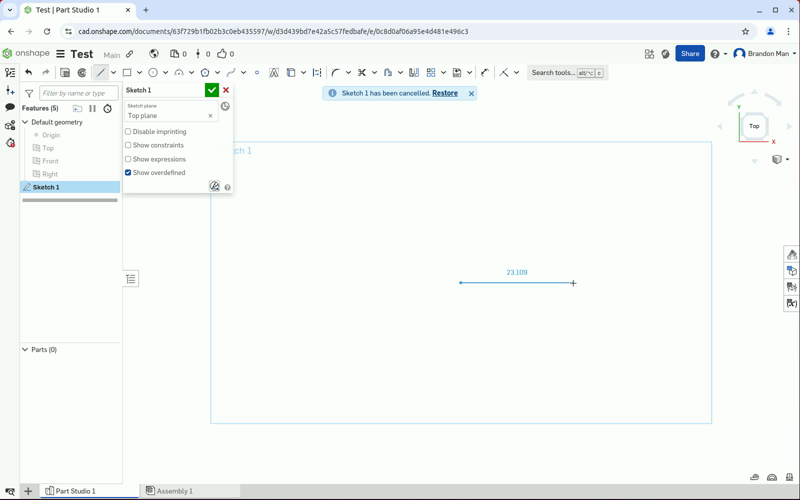
click(573, 282)
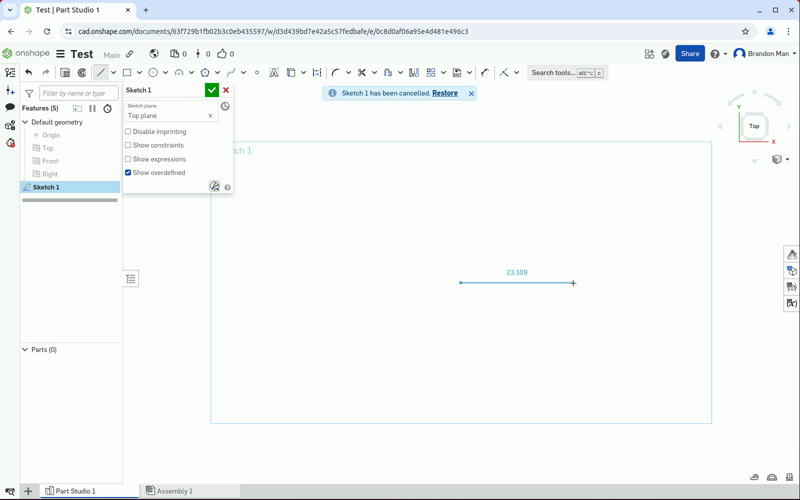
key_up(shift)
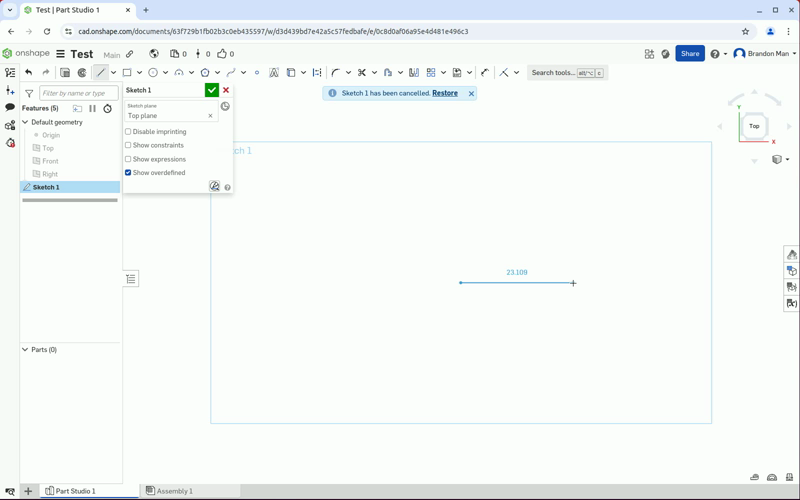
key_down(shift)
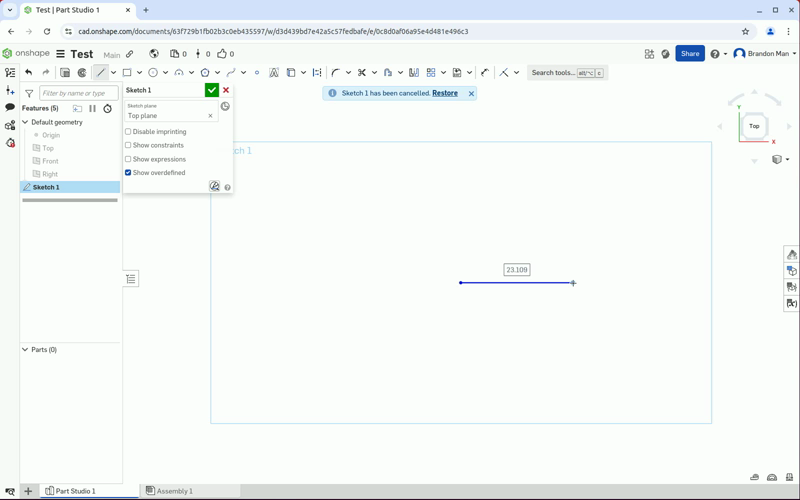
mouse_move(573, 221)
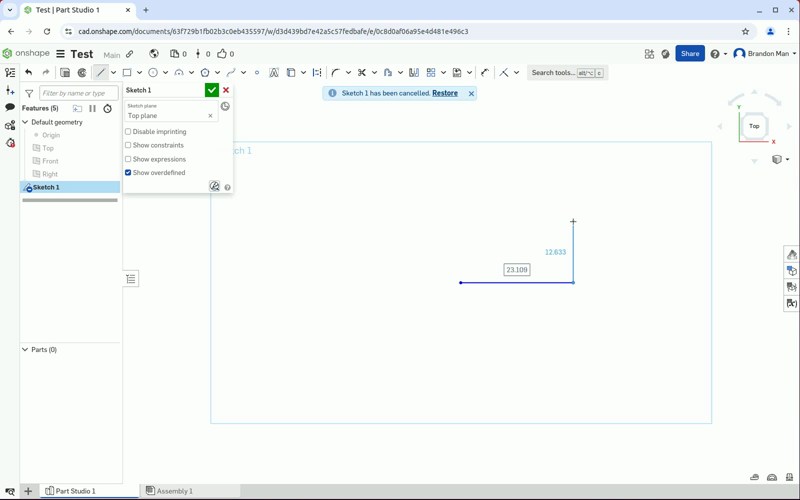
click(573, 221)
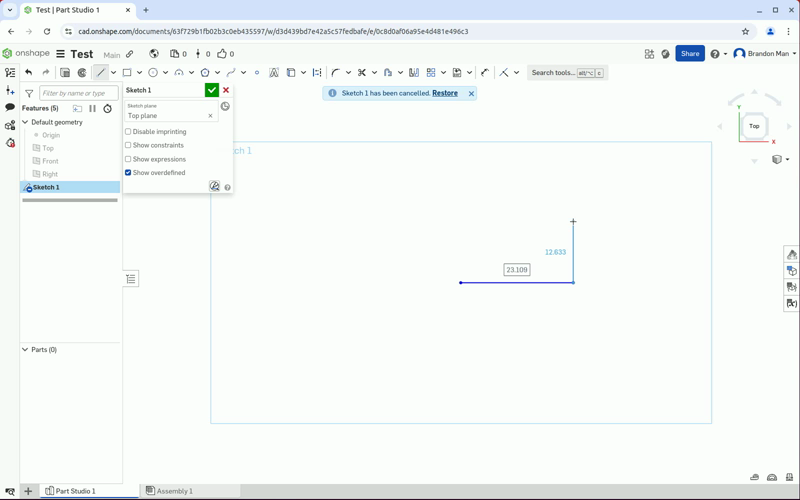
key_up(shift)
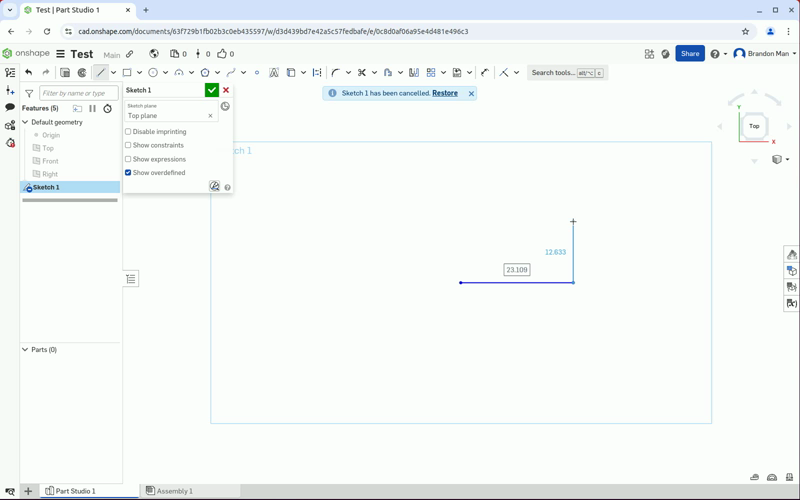
key_down(shift)
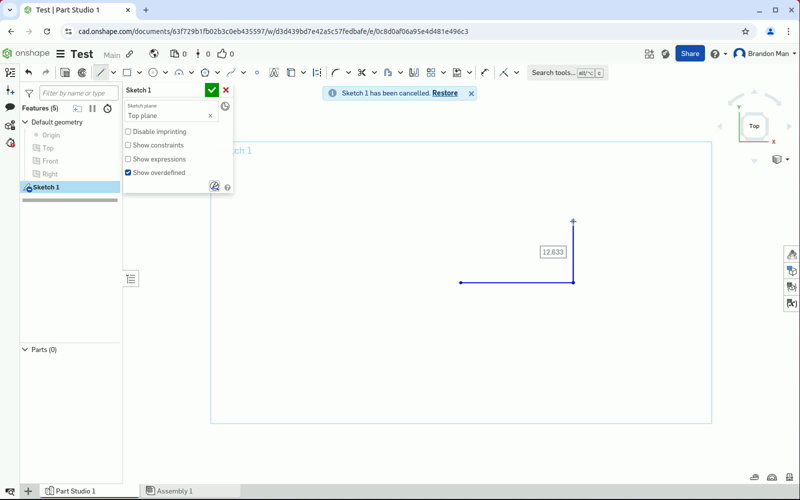
mouse_move(501, 221)
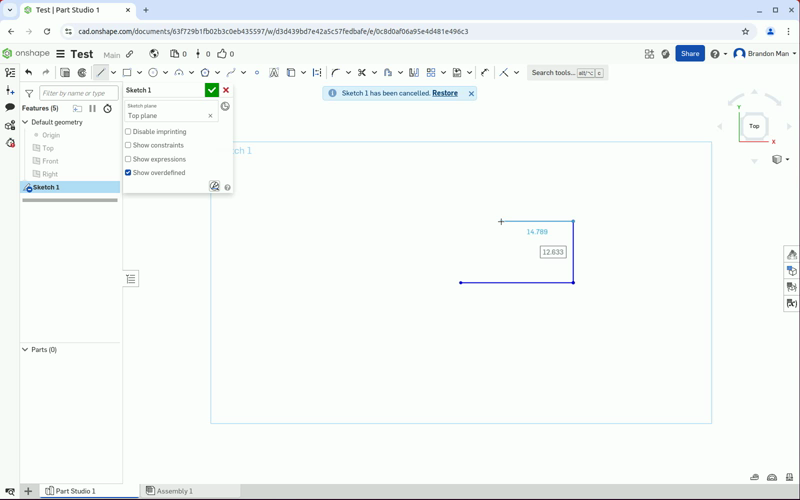
click(501, 221)
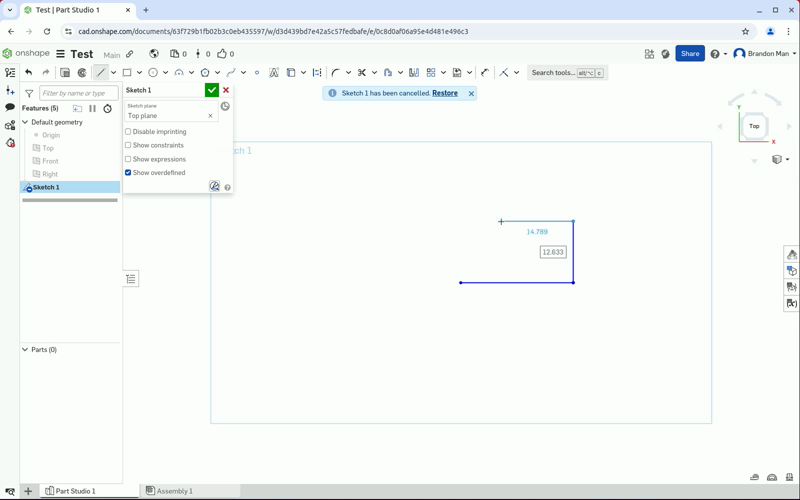
key_up(shift)
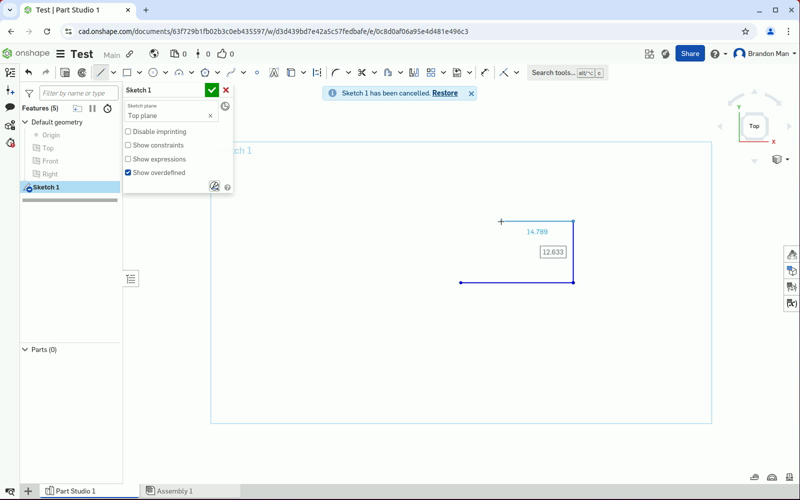
key_down(shift)
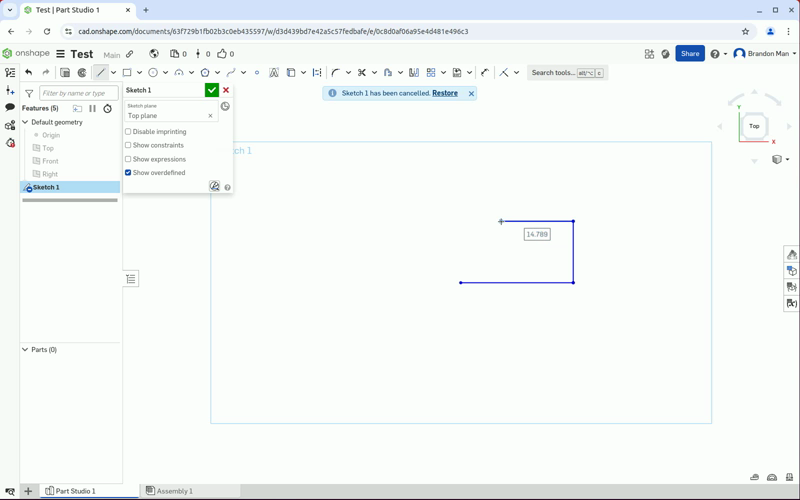
mouse_move(531, 221)
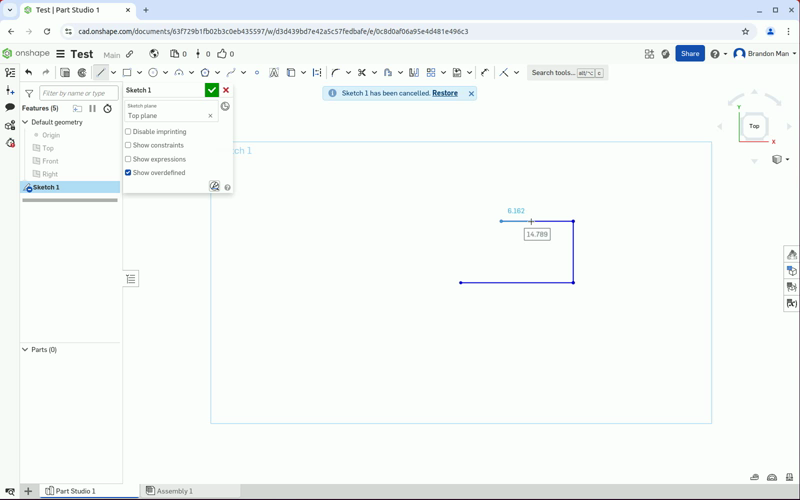
mouse_move(501, 255)
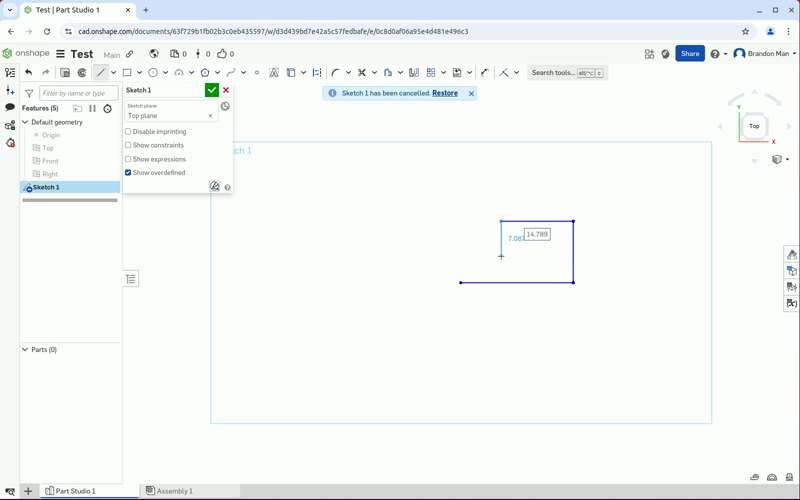
click(501, 255)
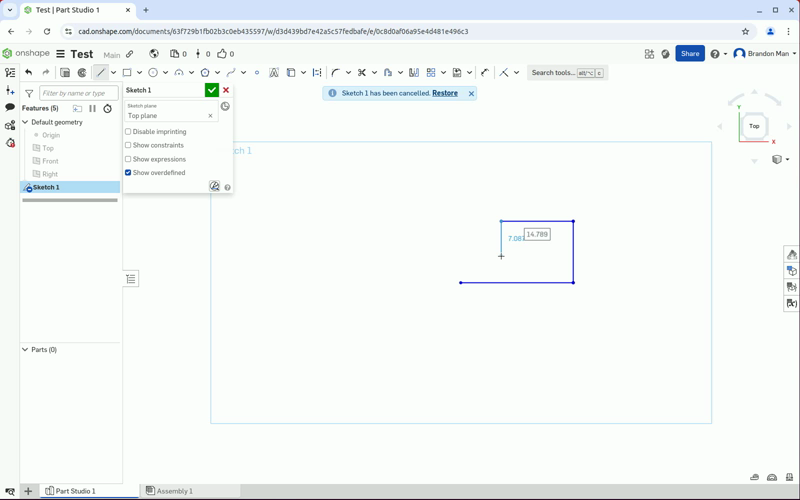
key_up(shift)
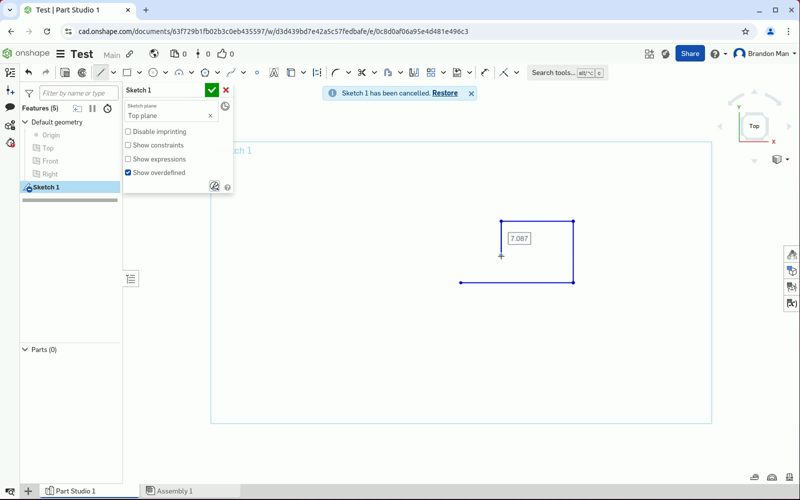
key_down(shift)
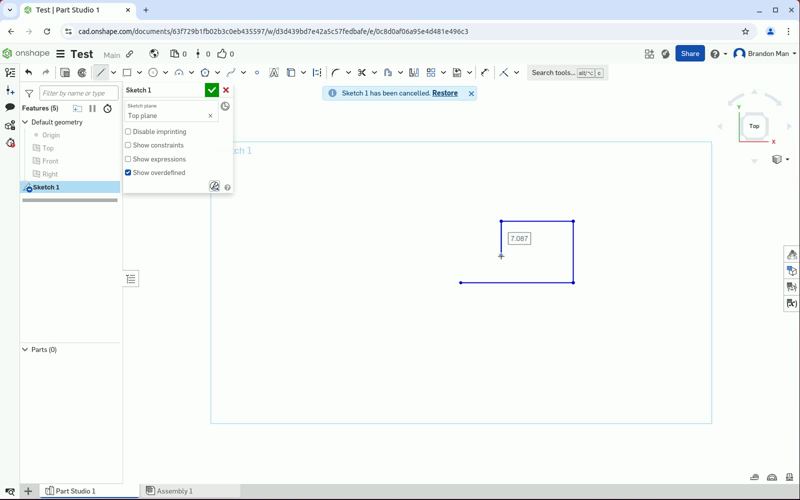
mouse_move(531, 255)
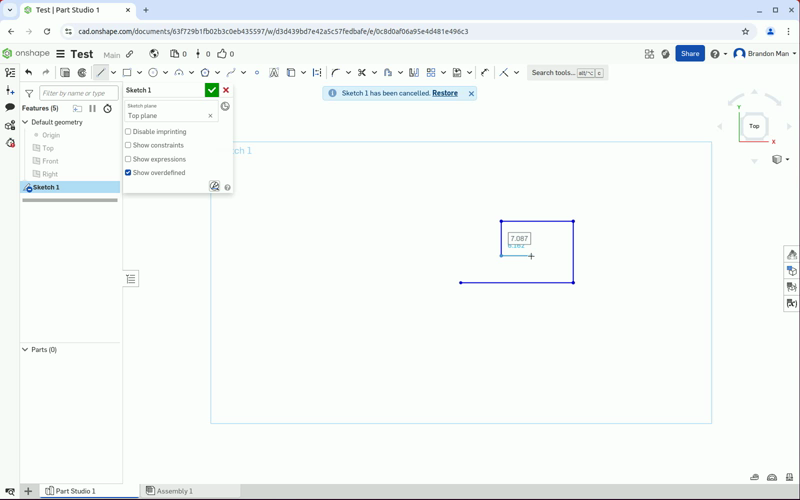
mouse_move(460, 255)
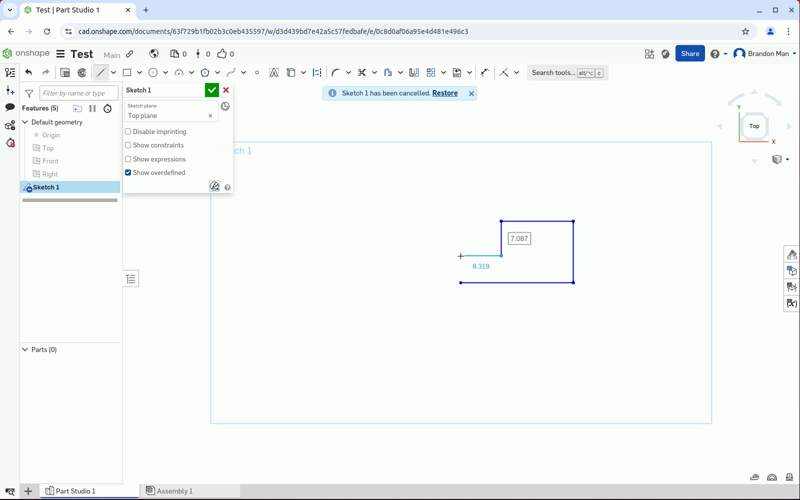
click(460, 255)
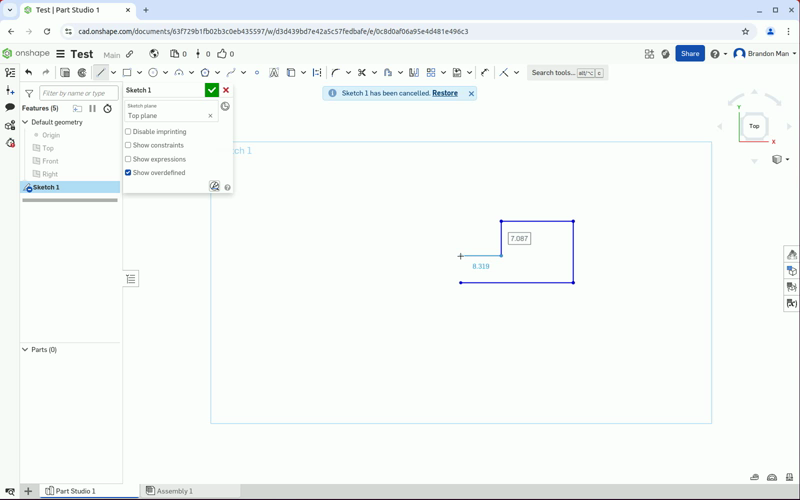
key_up(shift)
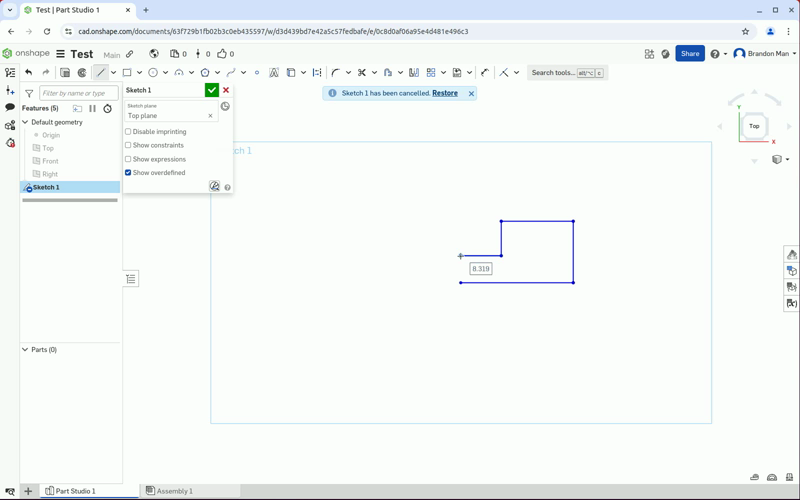
mouse_move(490, 255)
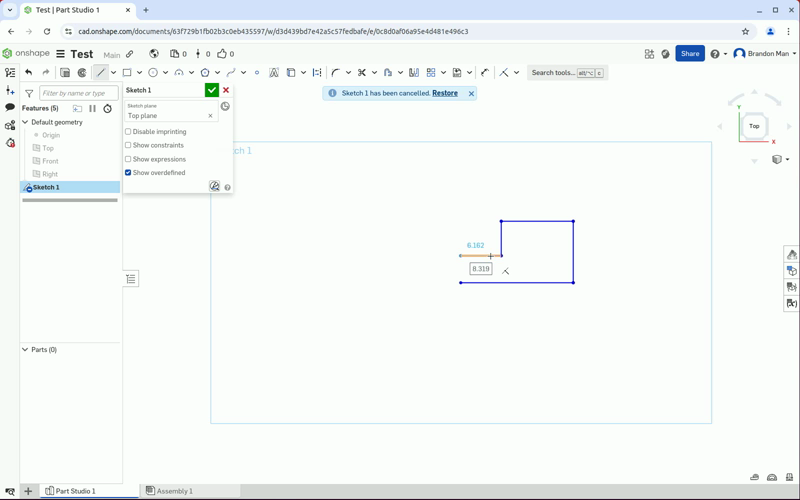
key_down(shift)
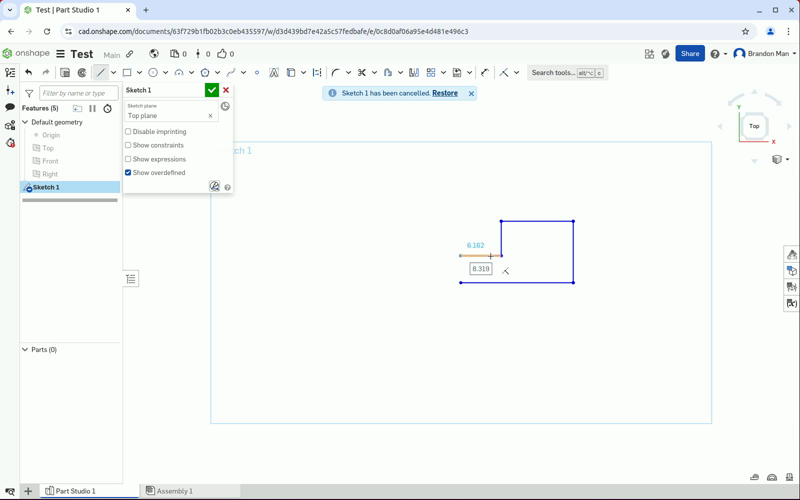
mouse_move(460, 282)
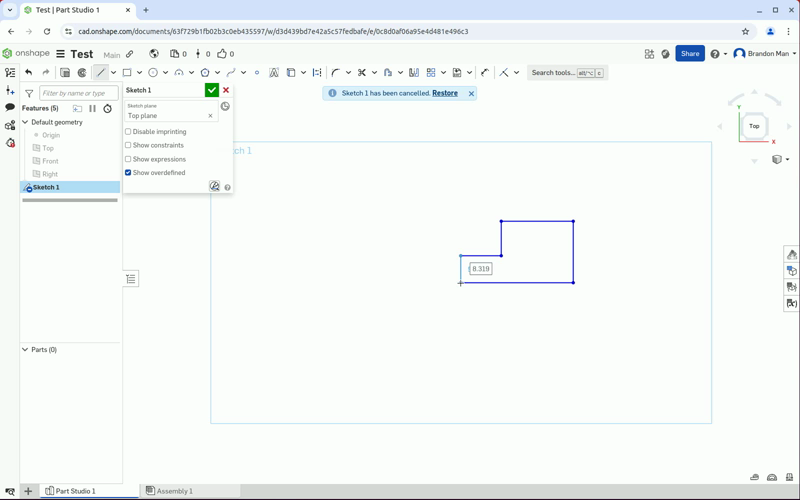
key_up(shift)
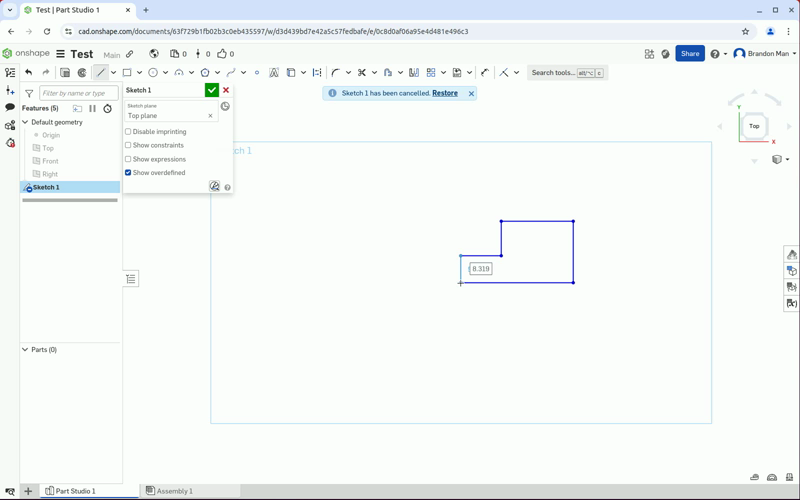
click(460, 282)
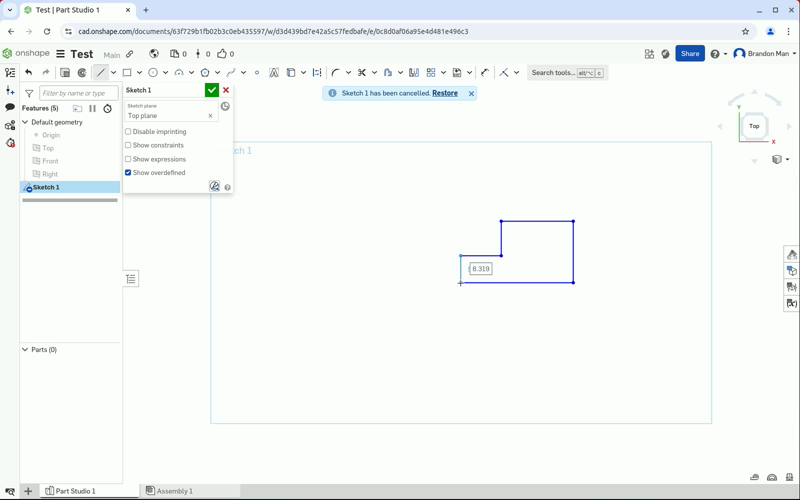
key(esc)
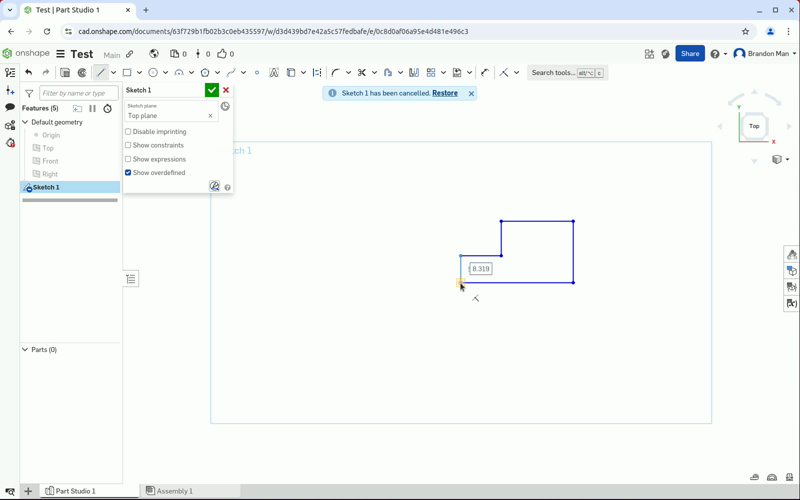
mouse_move(543, 237)
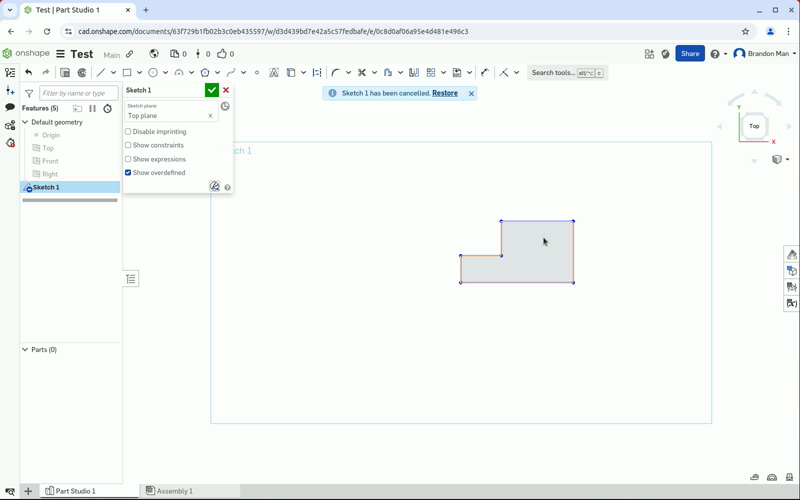
click(543, 237)
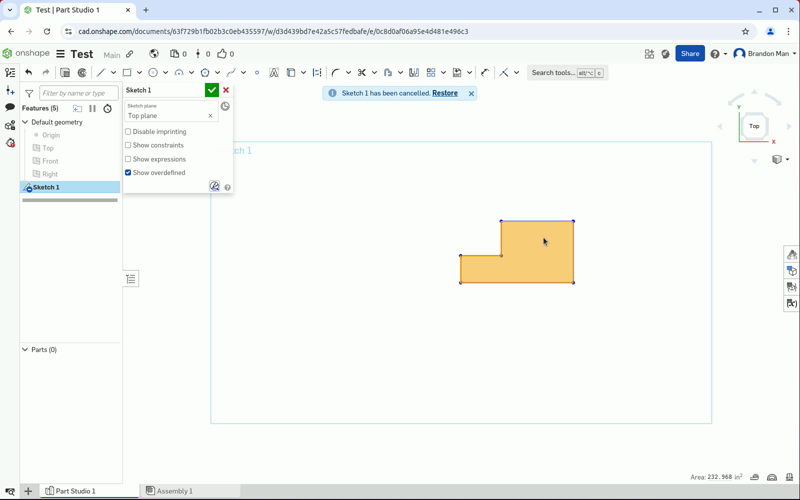
mouse_move(73, 352)
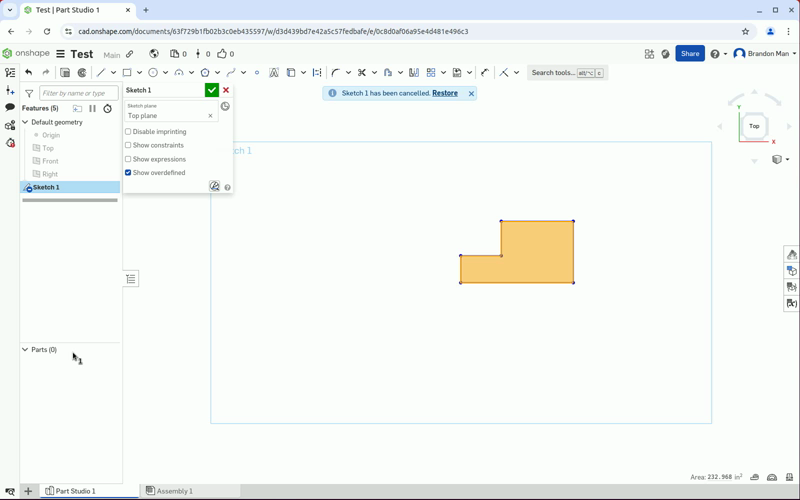
key(shift+y)
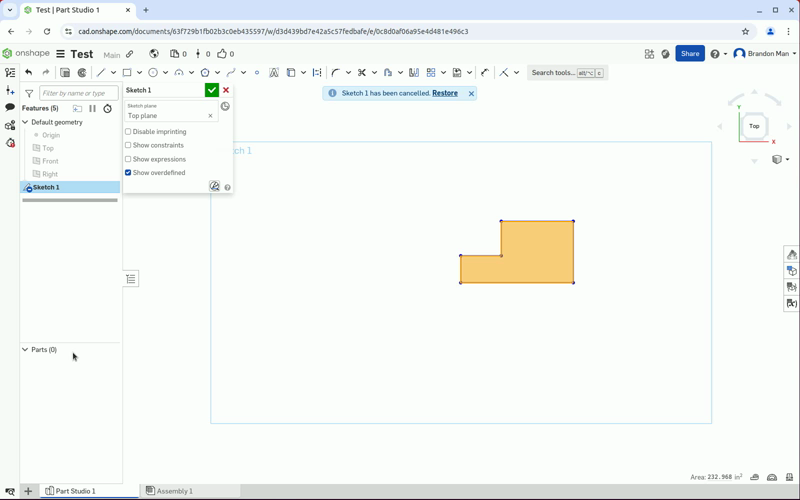
key(shift+e)
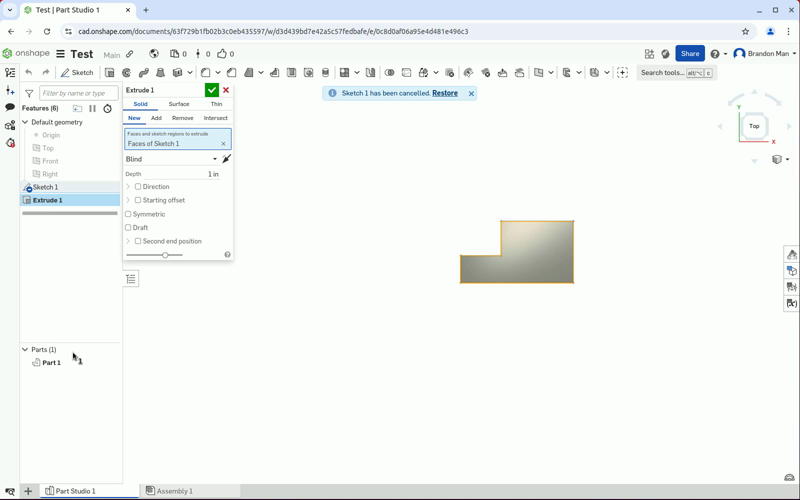
mouse_move(143, 106)
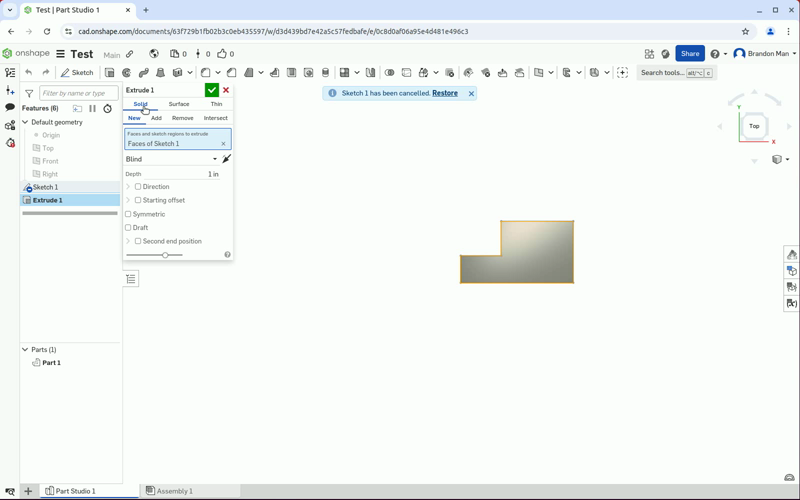
click(143, 106)
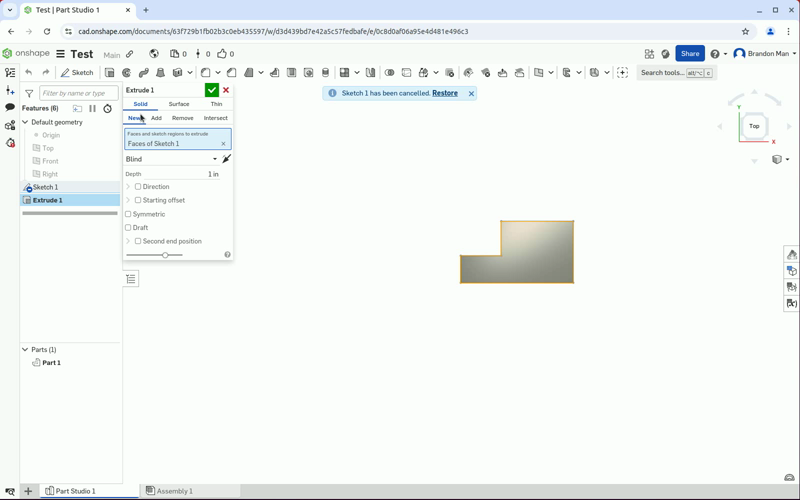
mouse_move(137, 120)
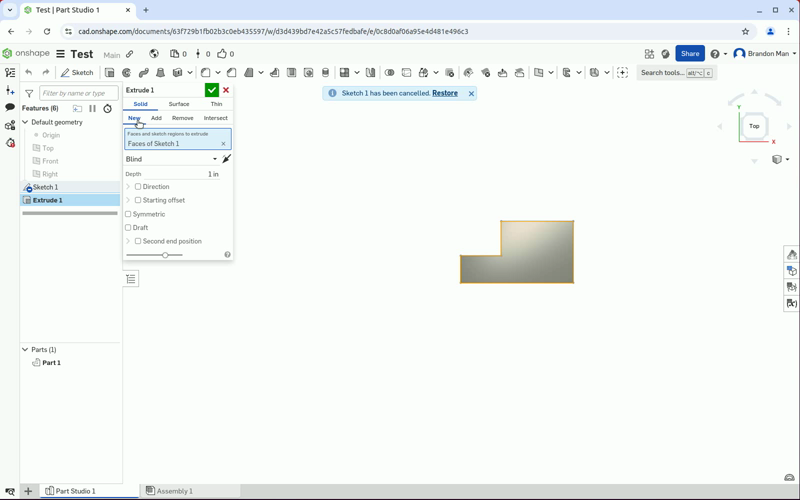
click(137, 120)
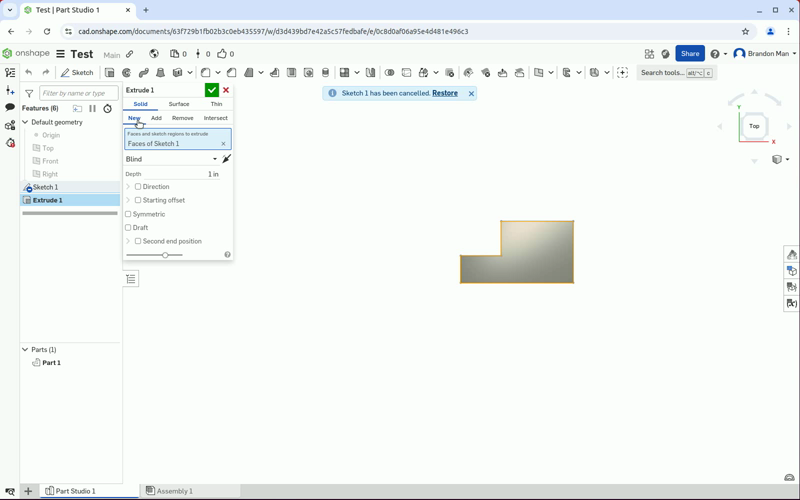
key(tab, 4)
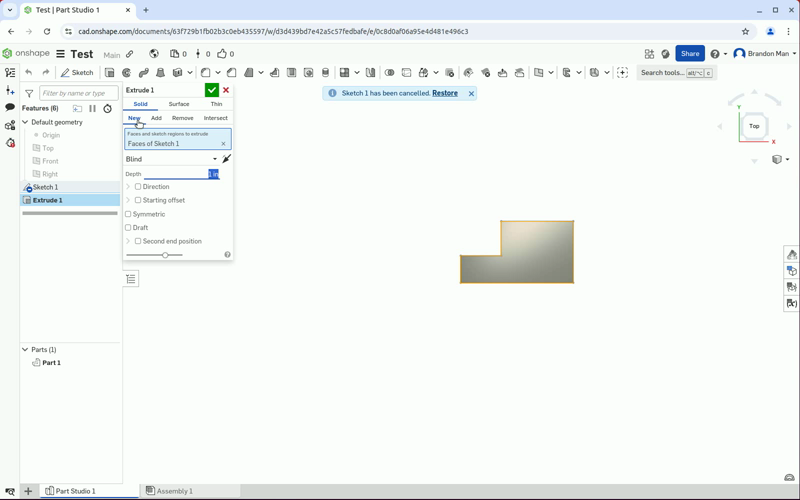
text(9.148)
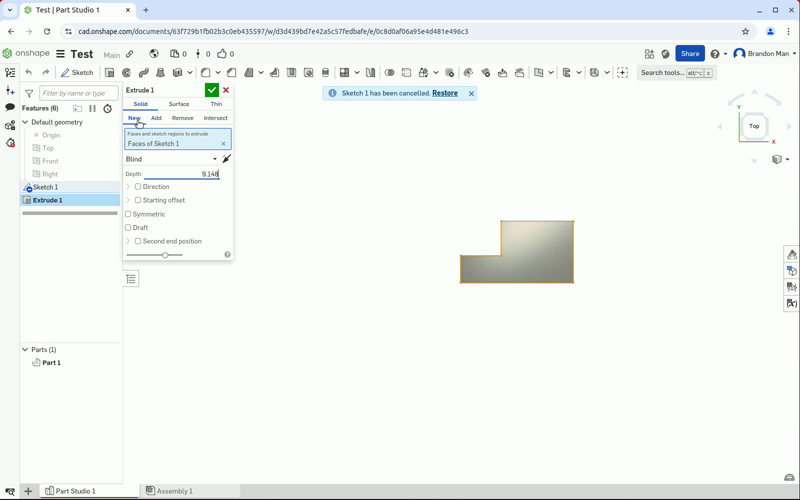
key(tab, 3)
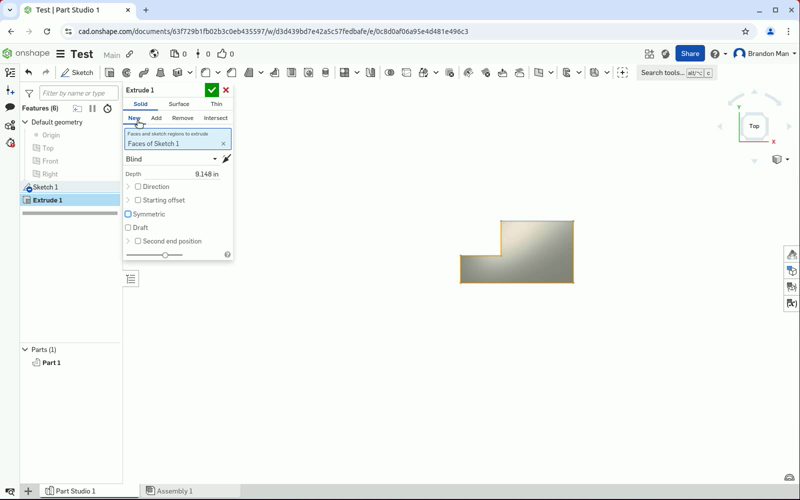
key(space)
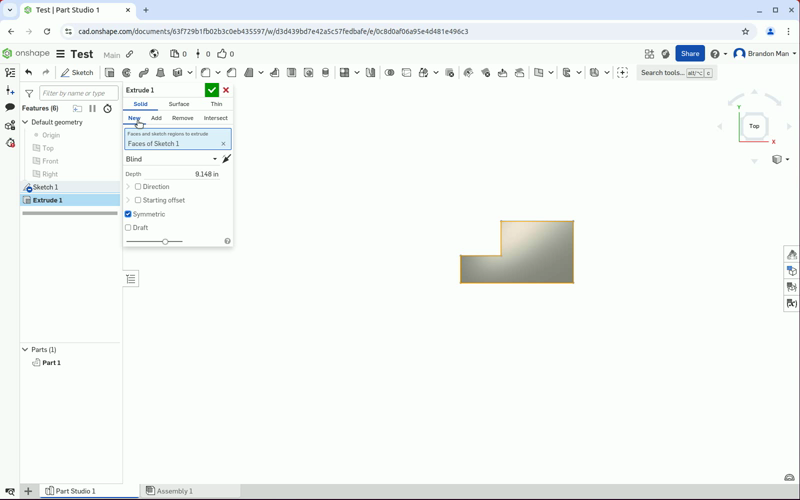
key(enter)
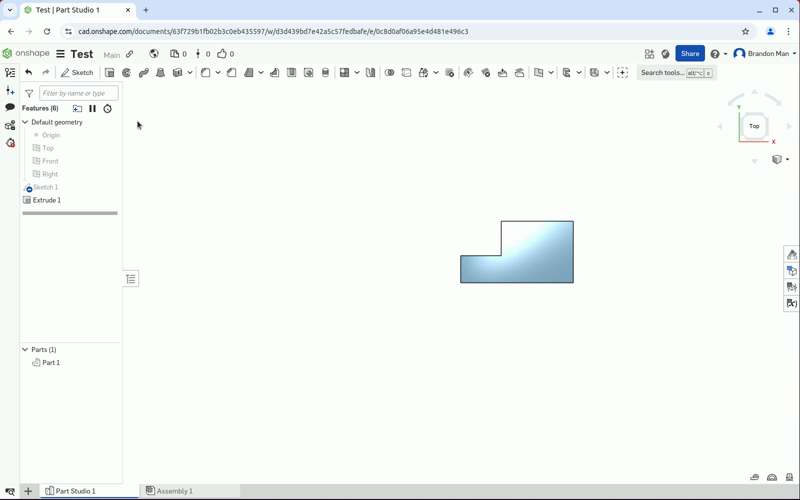
key(shift+h)
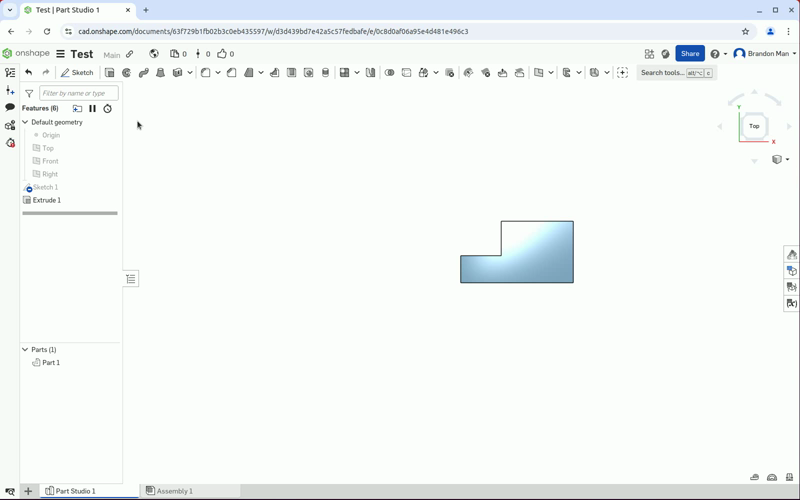
key(shift+h)
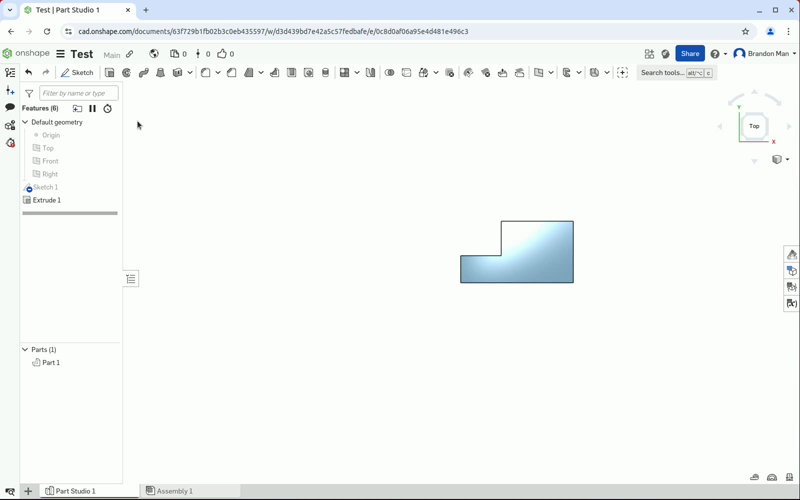
mouse_move(73, 189)
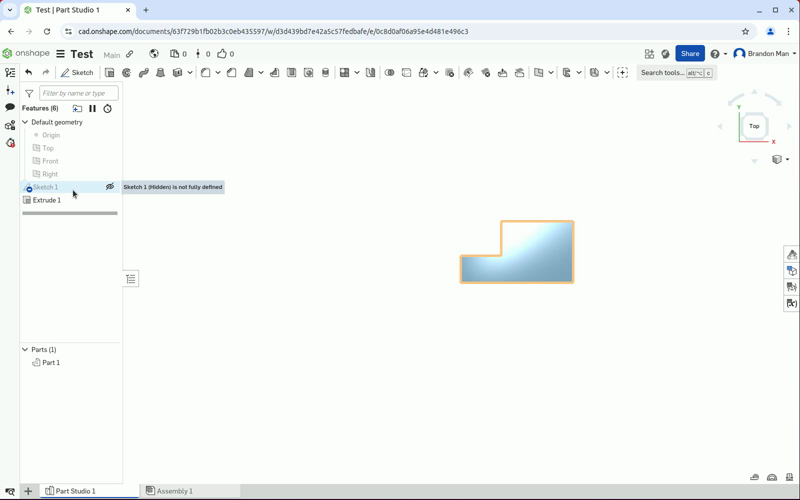
click(73, 189)
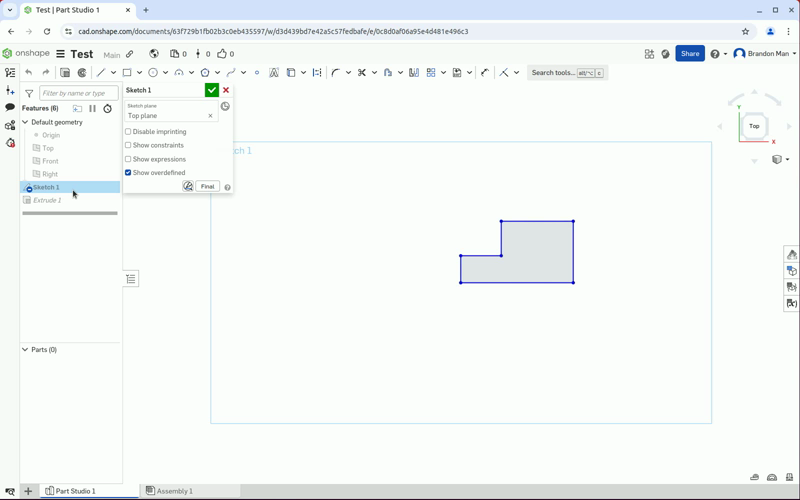
mouse_move(229, 92)
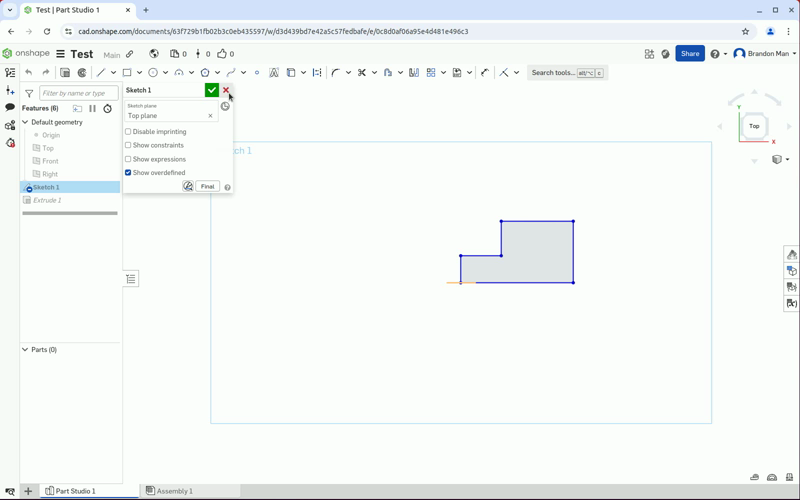
click(229, 92)
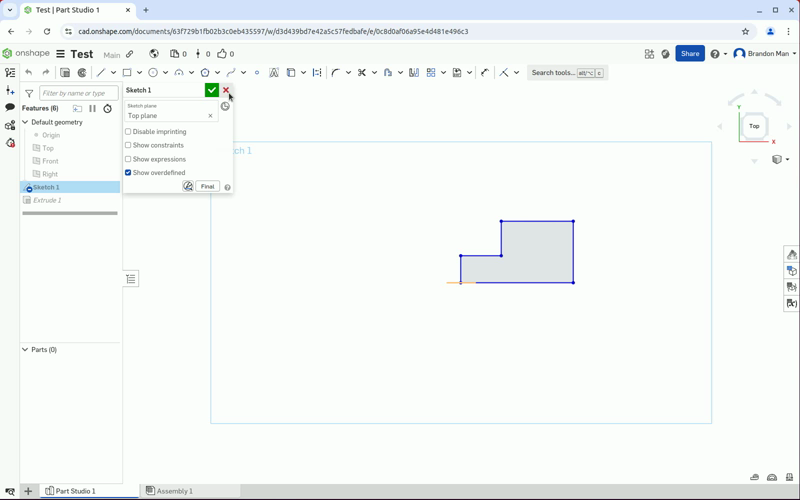
key(shift+s)
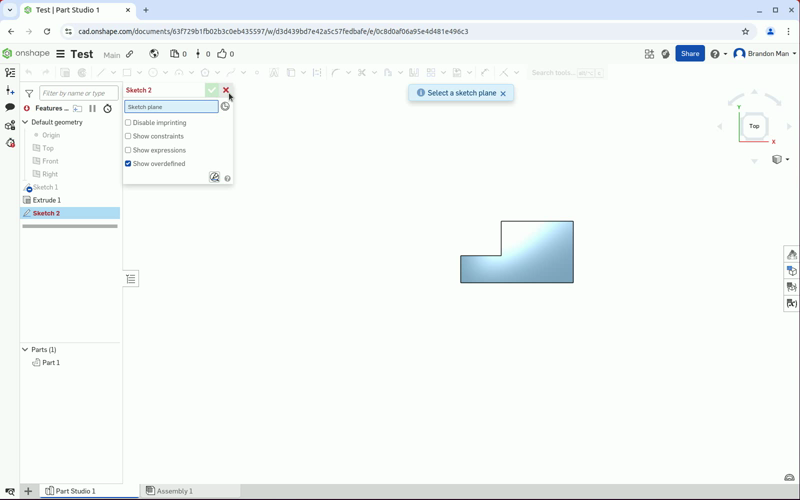
mouse_move(73, 150)
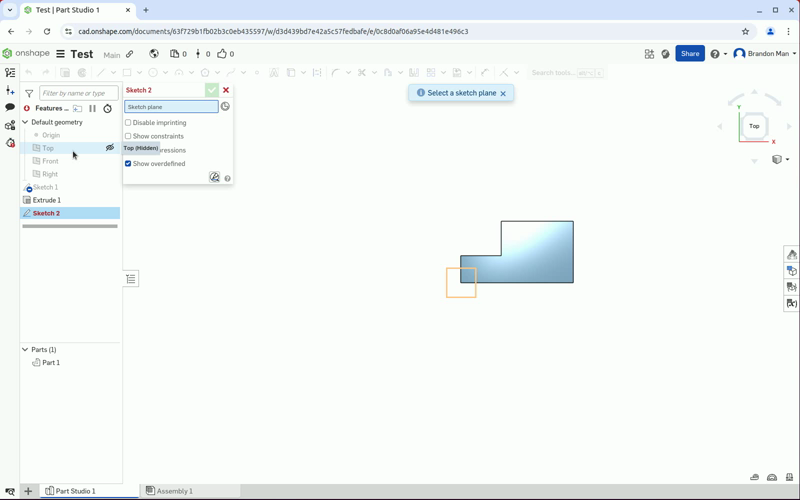
click(73, 150)
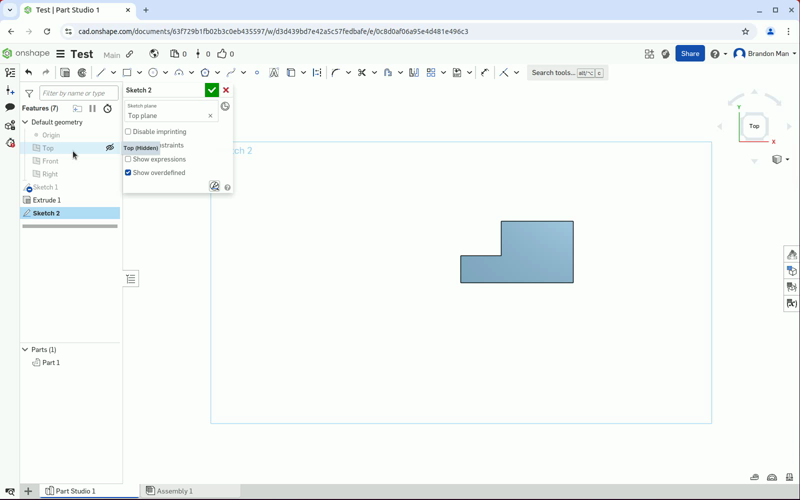
mouse_move(73, 352)
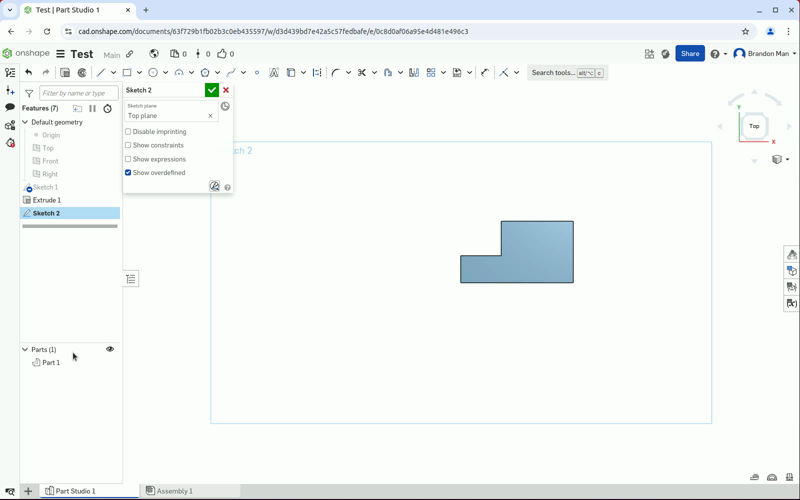
key(y)
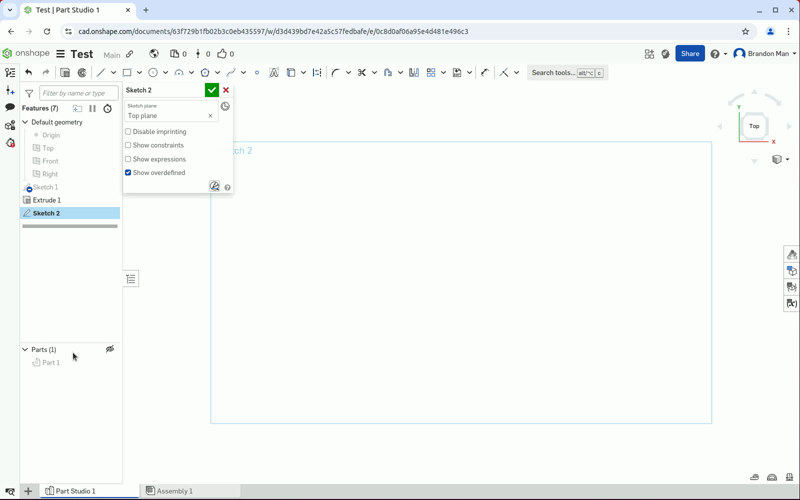
key(l)
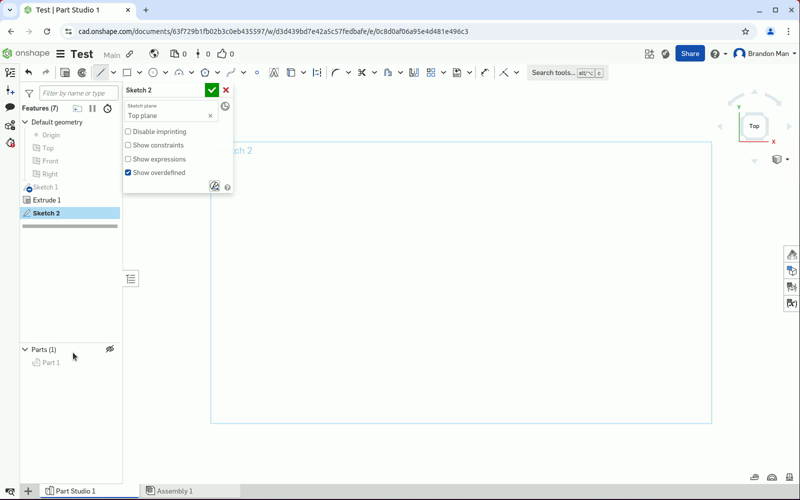
key_down(shift)
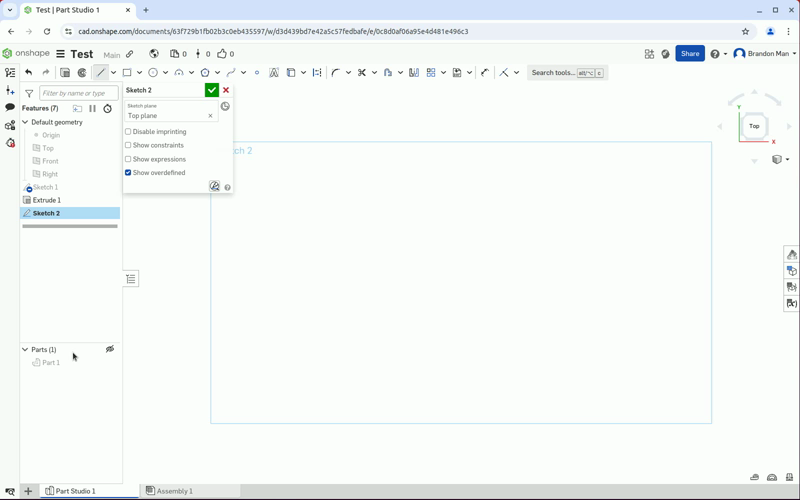
mouse_move(460, 255)
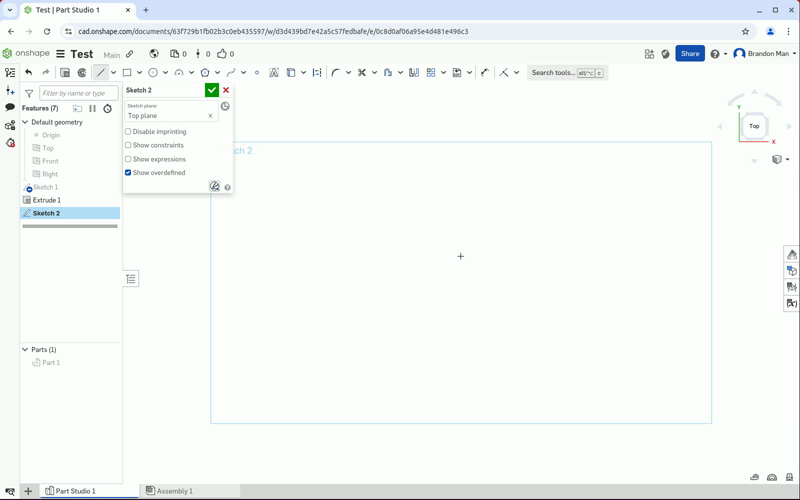
click(460, 255)
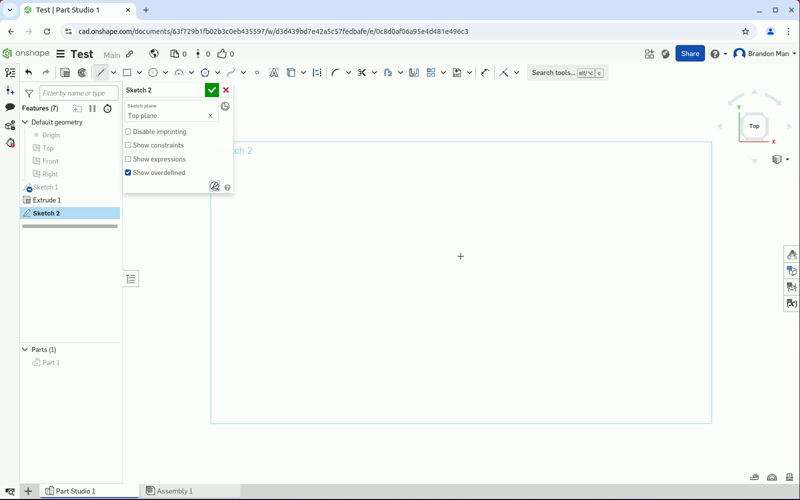
key_up(shift)
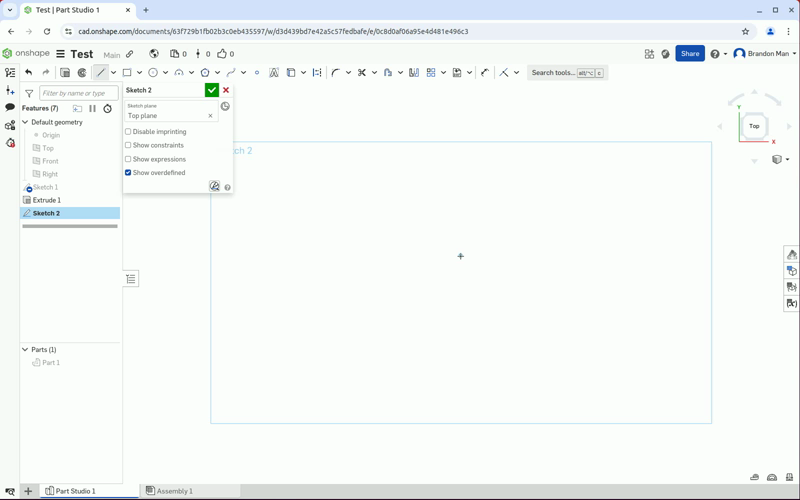
key_down(shift)
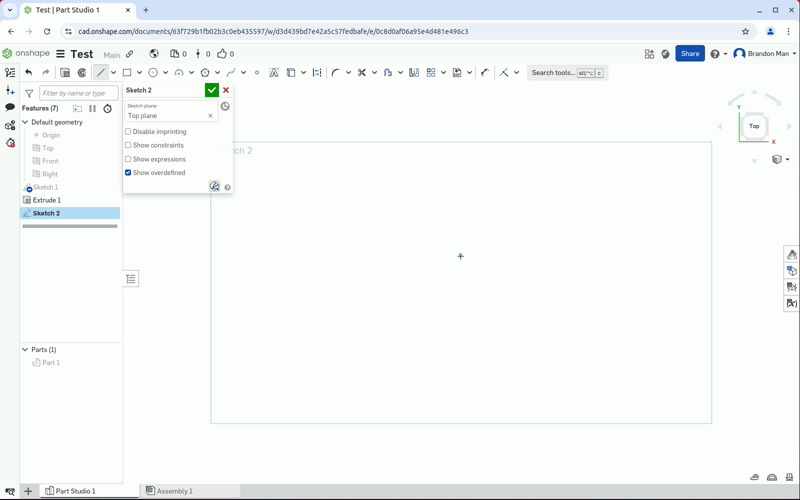
mouse_move(490, 255)
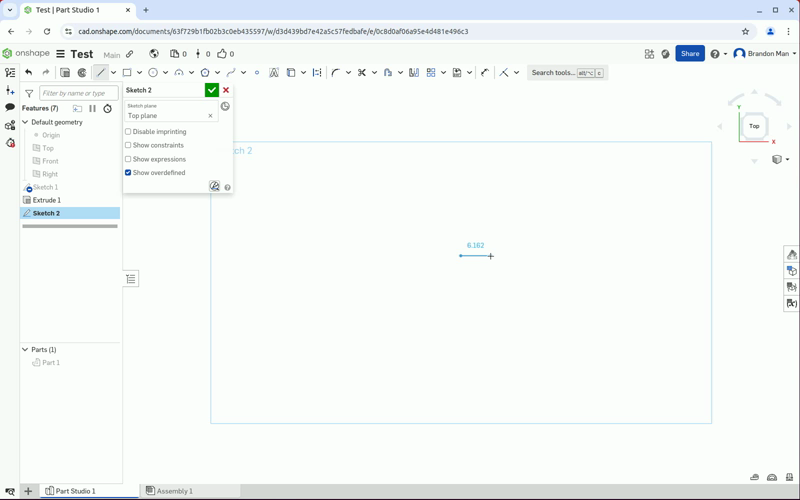
mouse_move(501, 255)
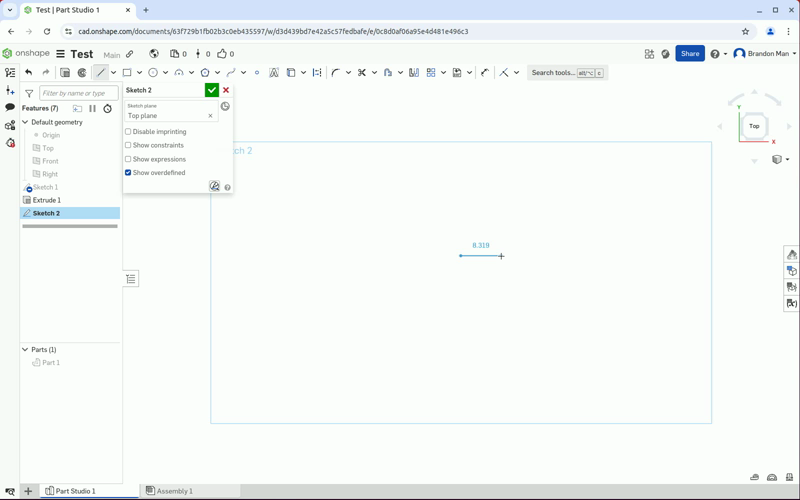
click(501, 255)
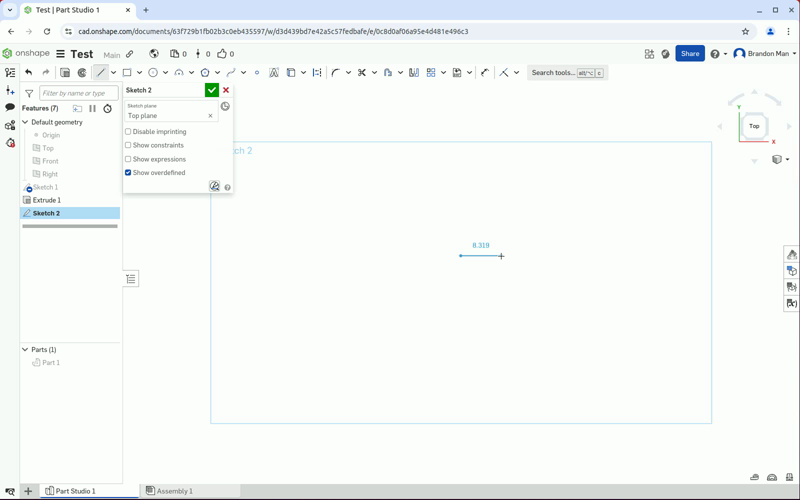
key_up(shift)
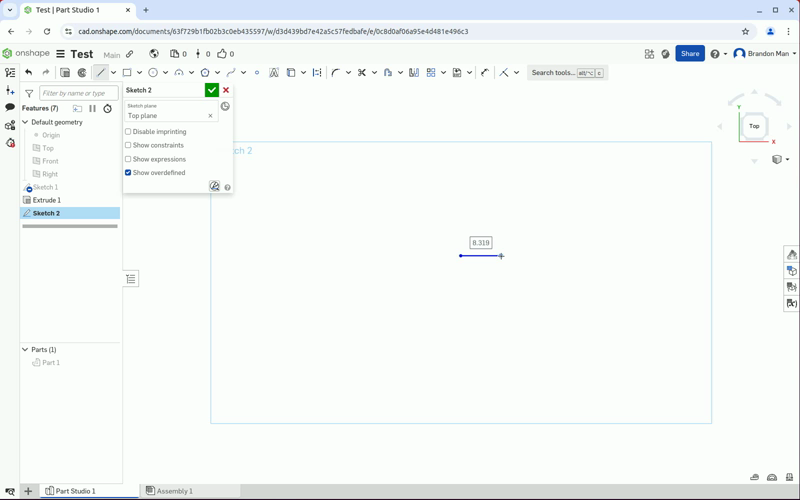
key_down(shift)
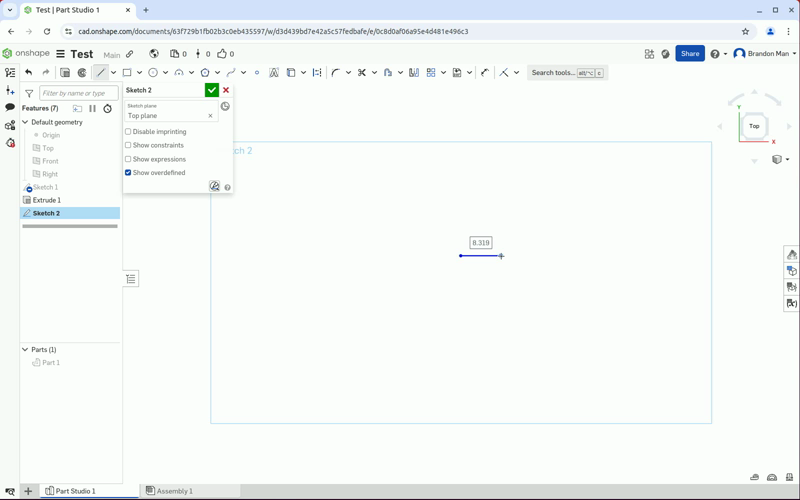
mouse_move(531, 255)
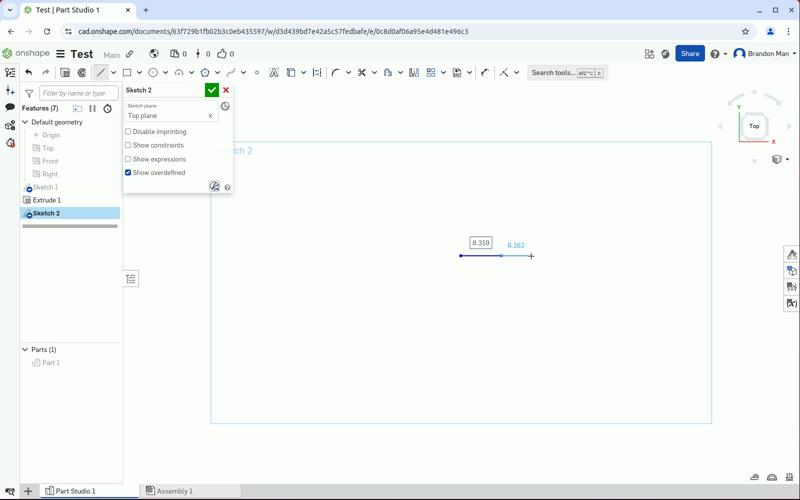
mouse_move(501, 220)
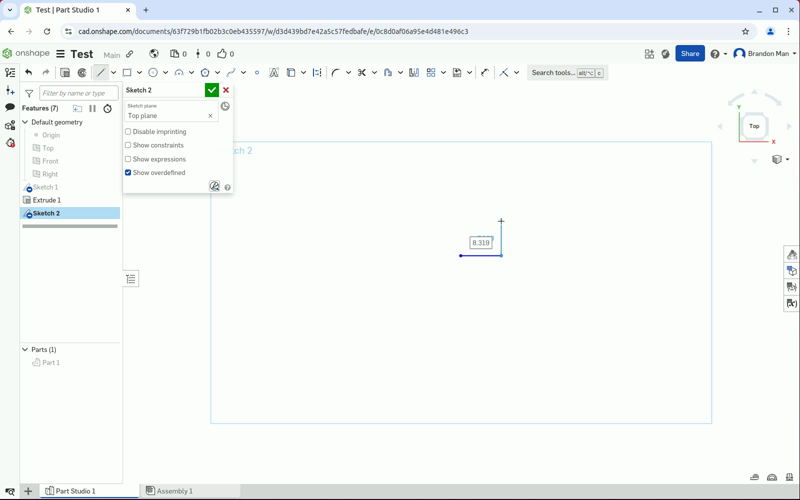
click(501, 220)
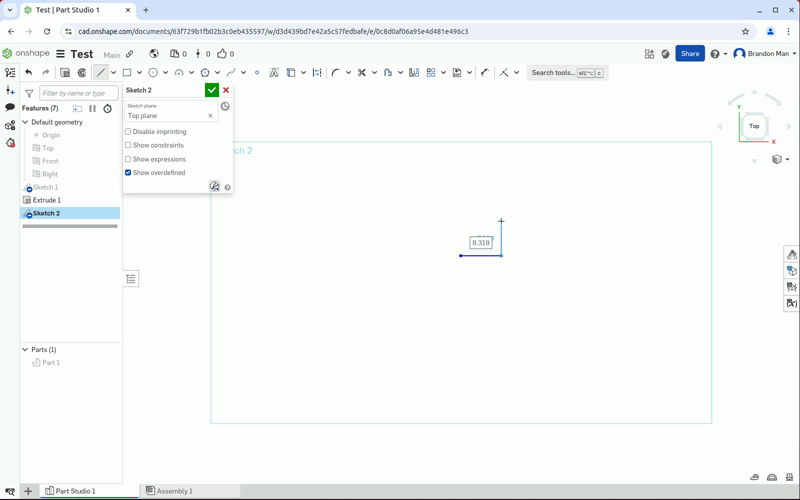
key_up(shift)
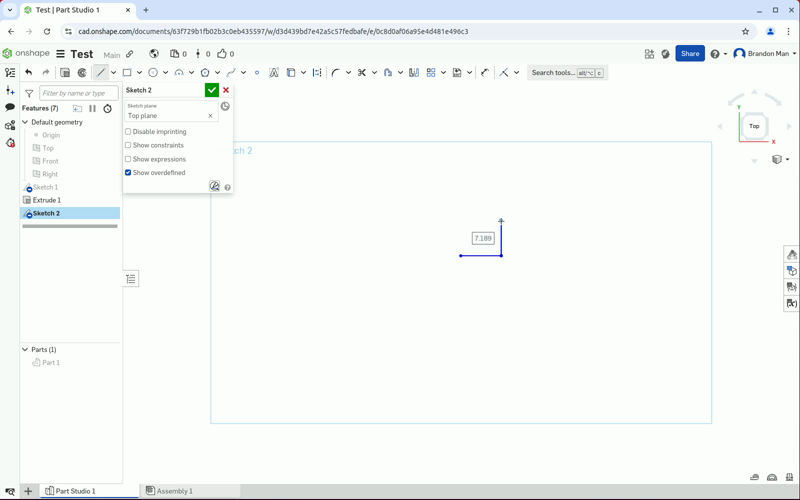
key_down(shift)
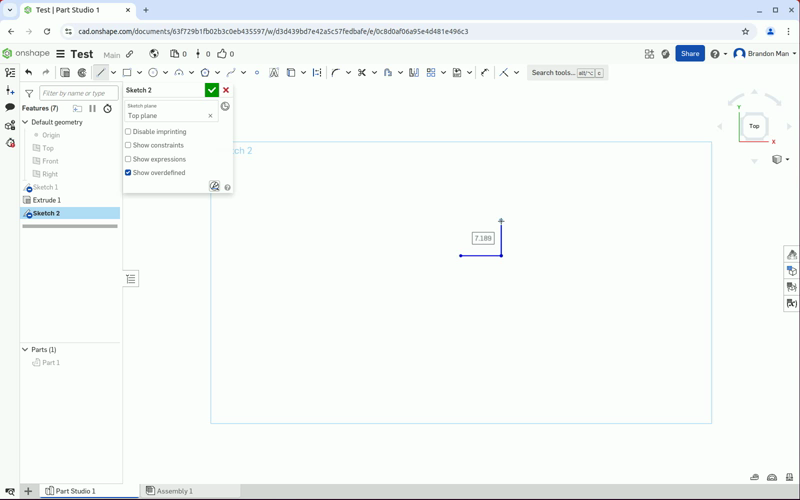
mouse_move(531, 220)
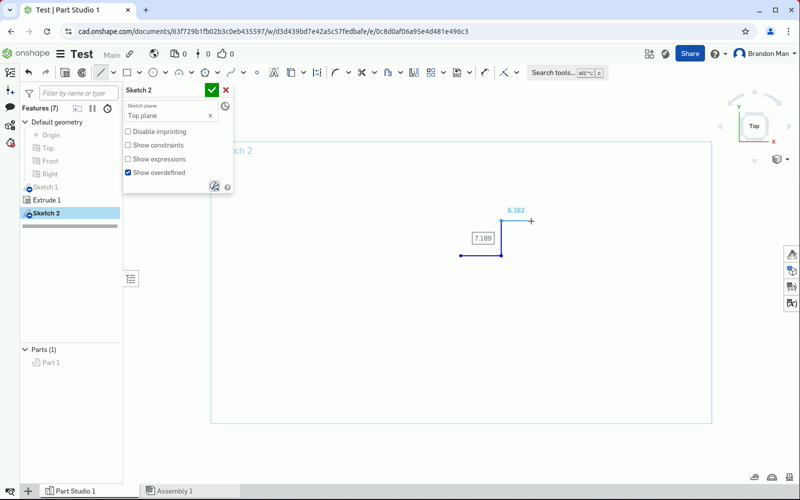
mouse_move(460, 220)
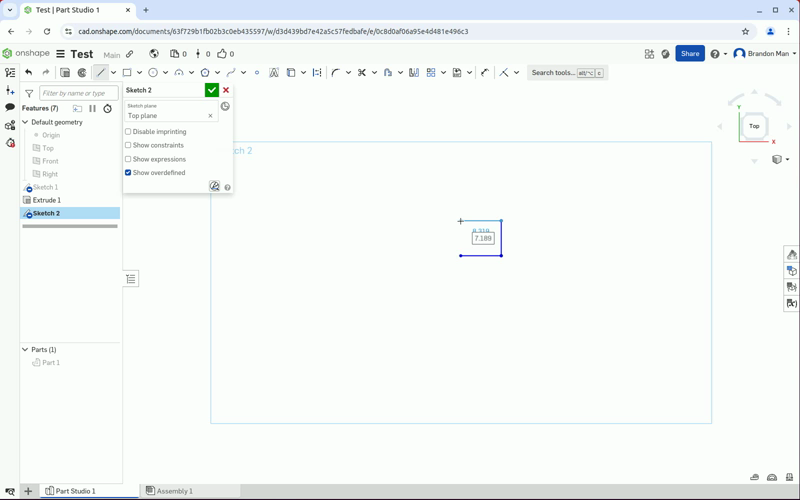
click(460, 220)
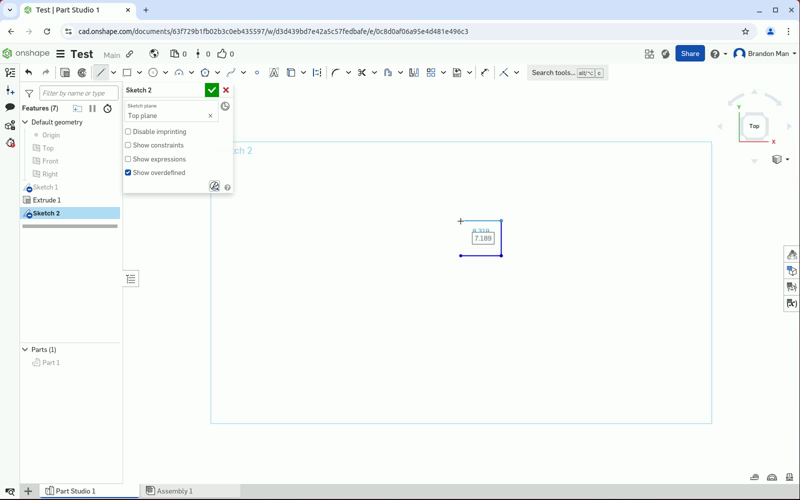
key_up(shift)
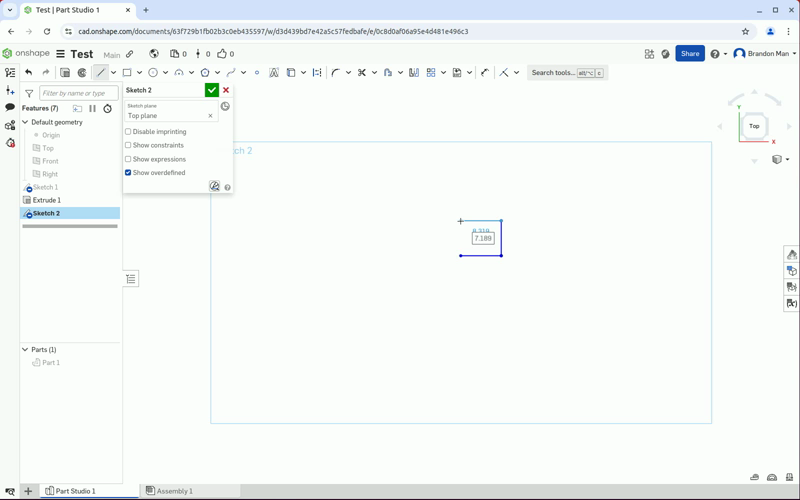
mouse_move(490, 220)
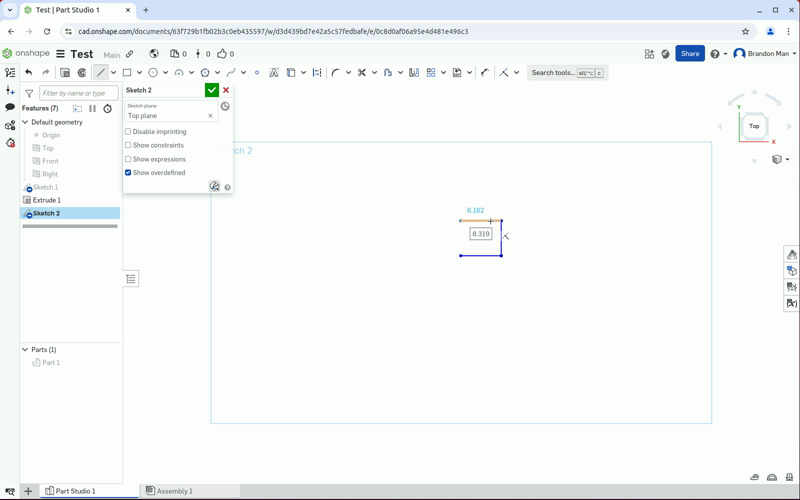
key_down(shift)
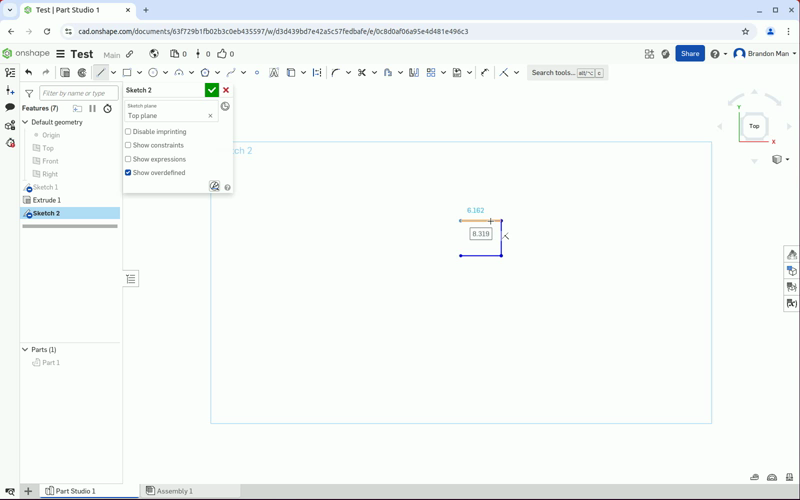
mouse_move(460, 255)
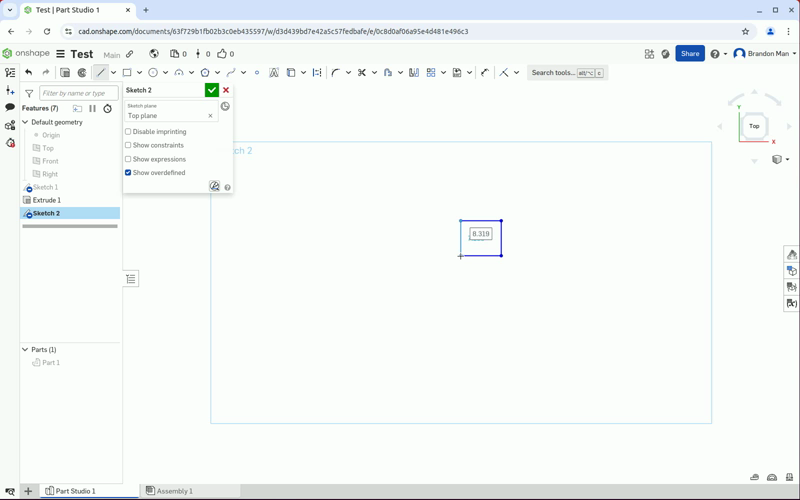
key_up(shift)
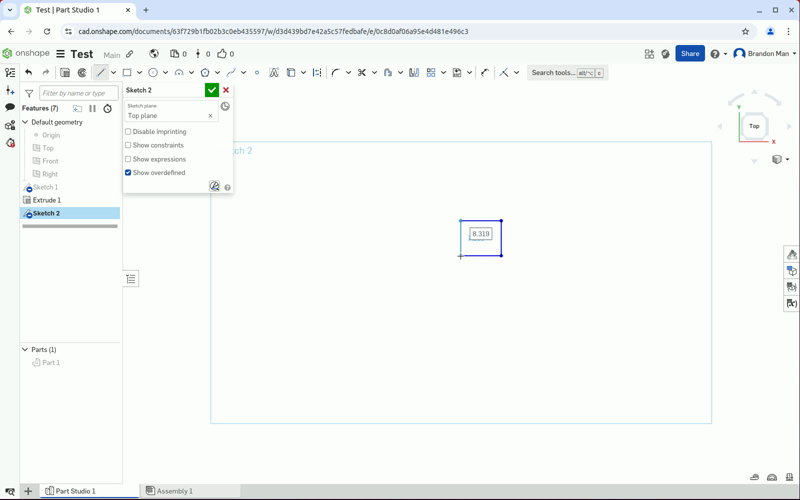
click(460, 255)
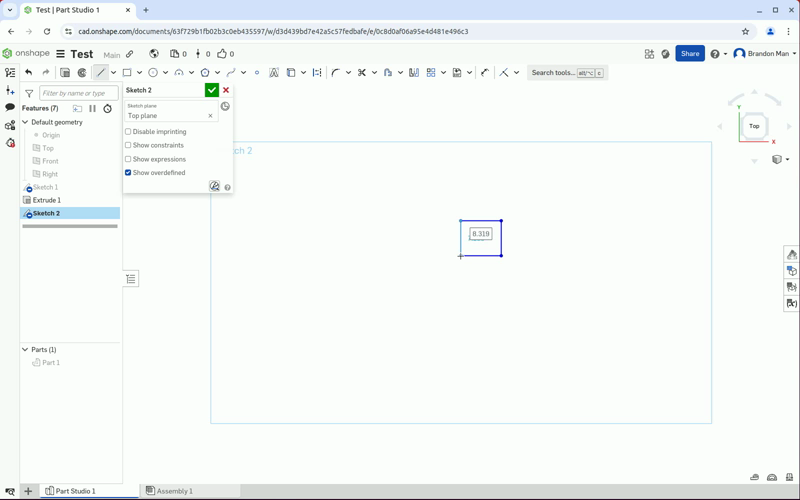
key(esc)
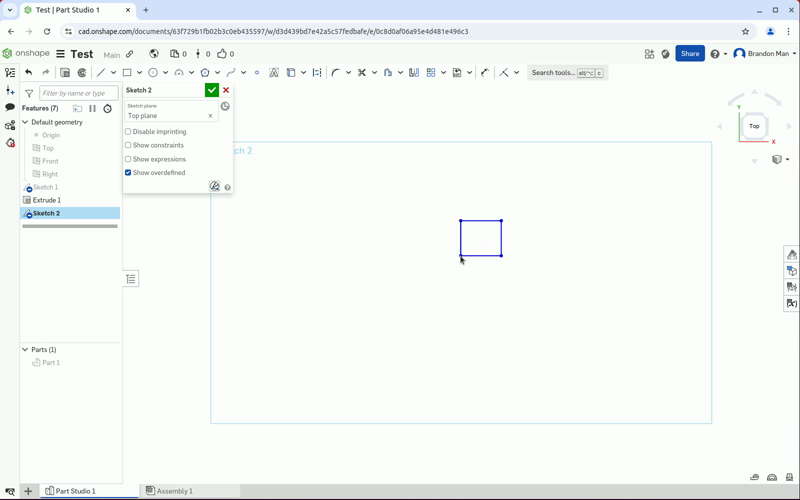
mouse_move(489, 249)
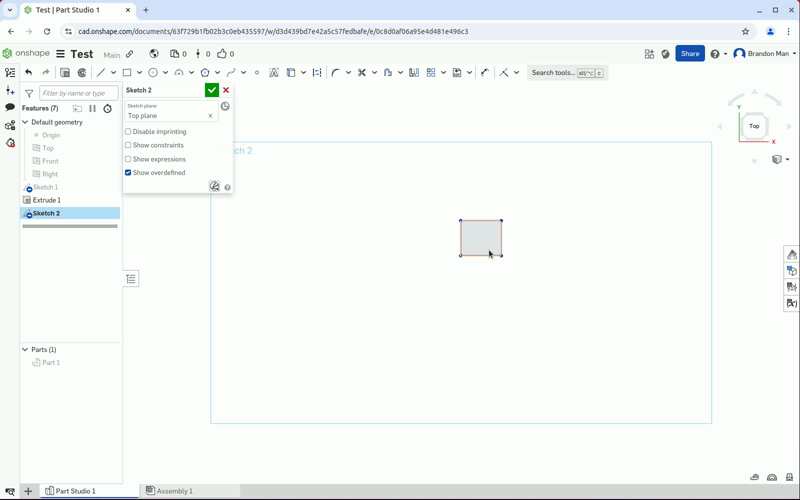
scroll(6)
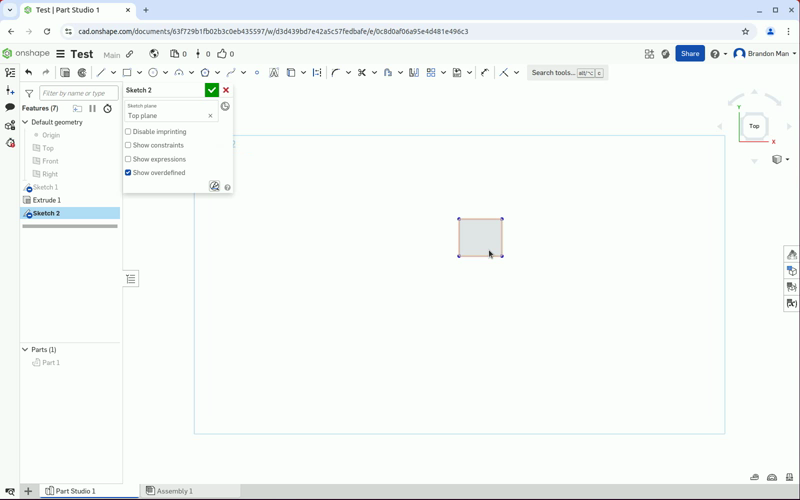
scroll(6)
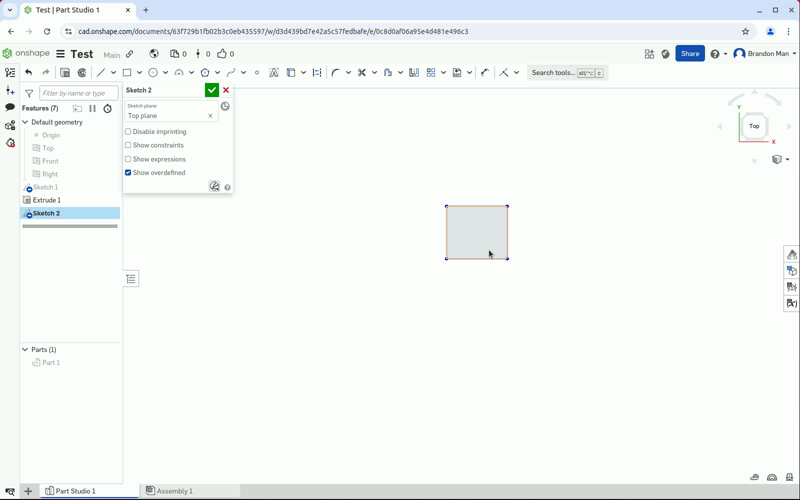
scroll(6)
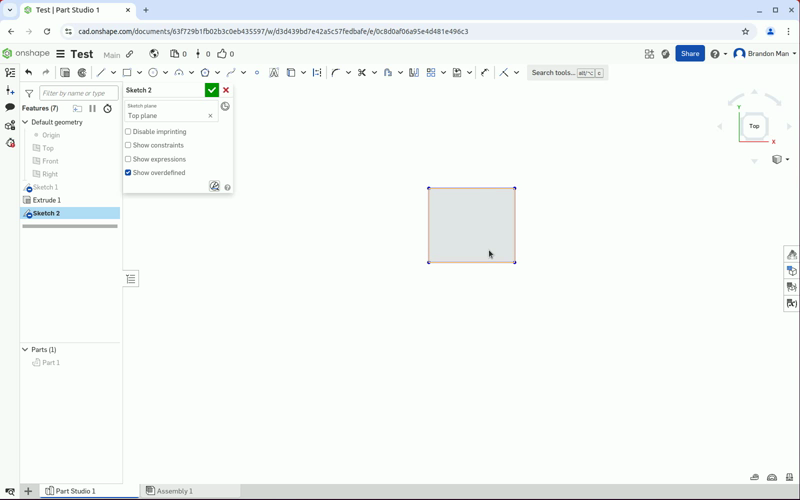
scroll(6)
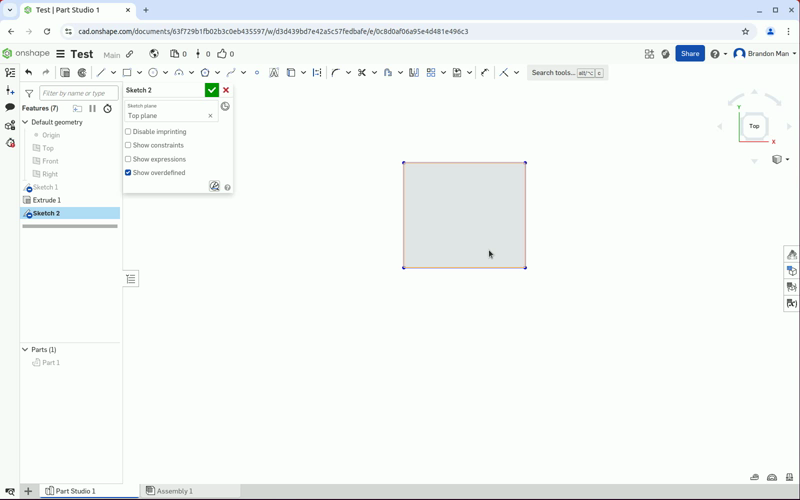
scroll(6)
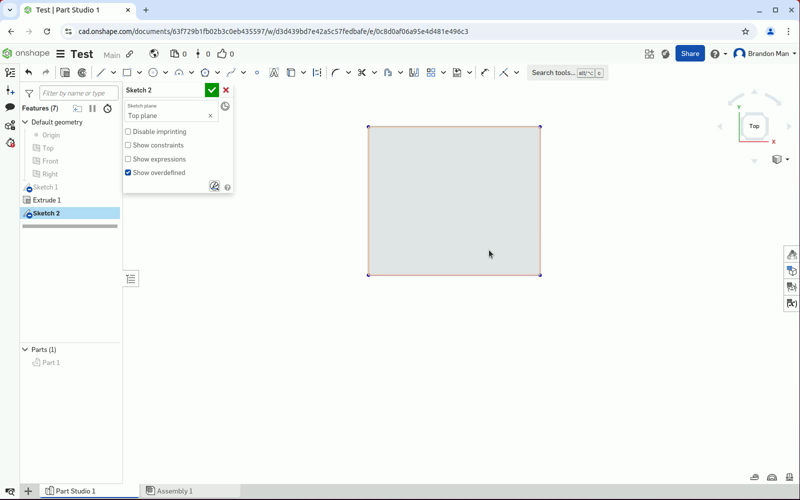
scroll(6)
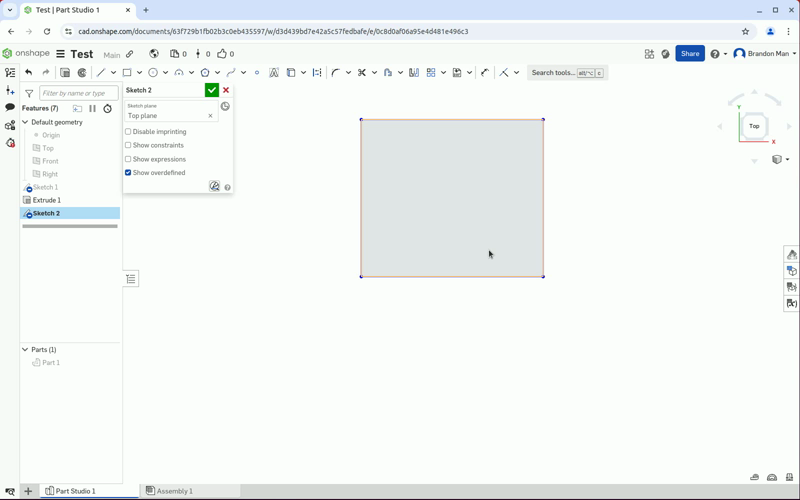
scroll(6)
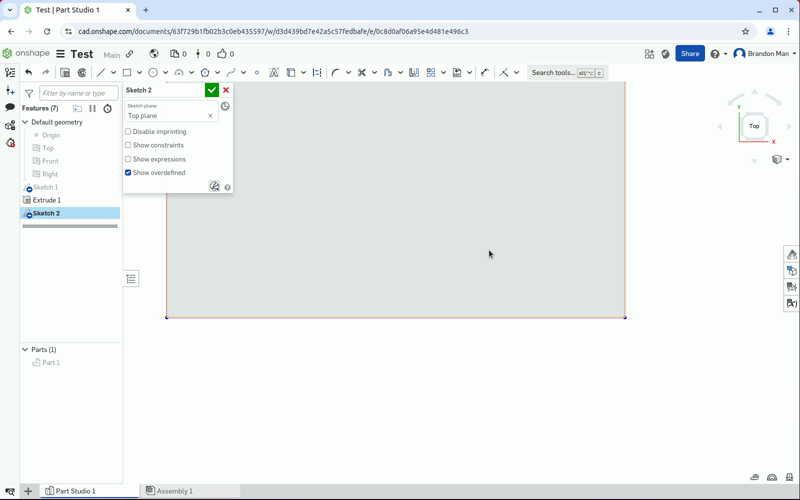
click(489, 249)
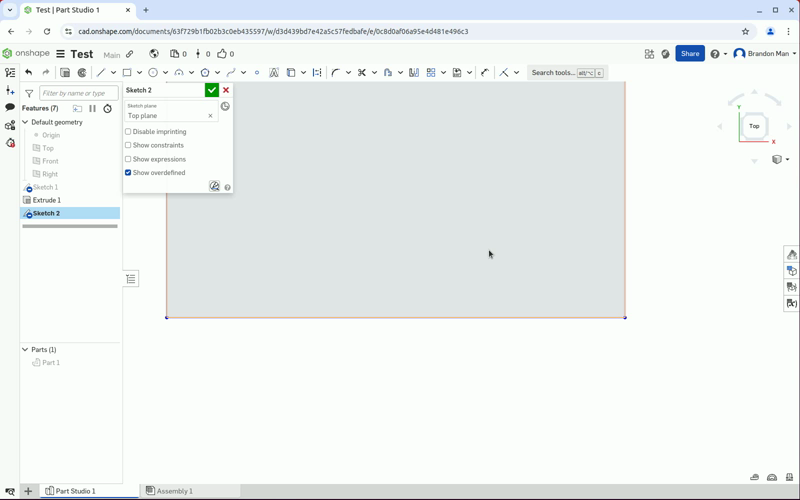
scroll(-6)
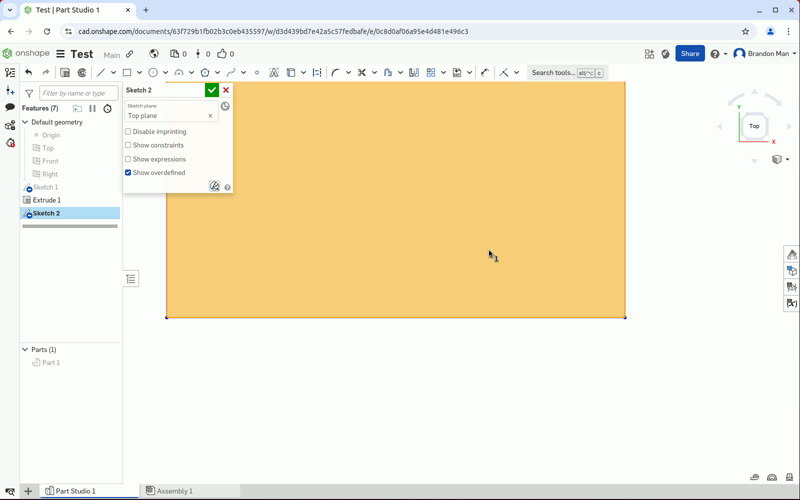
scroll(-6)
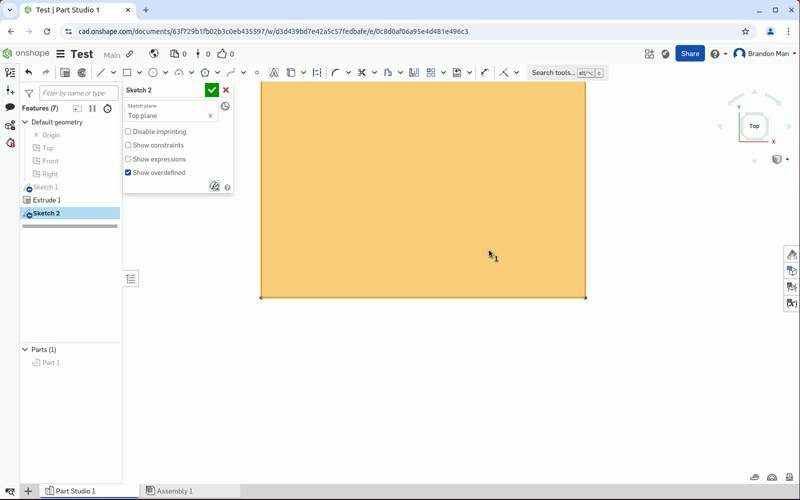
scroll(-6)
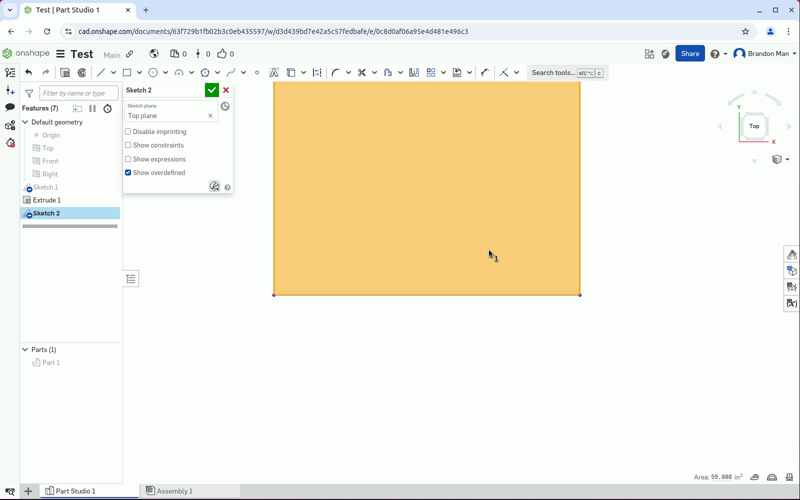
scroll(-6)
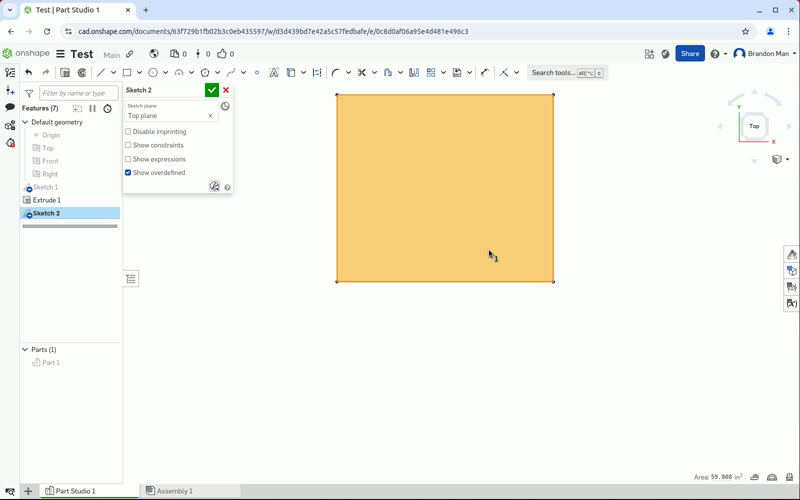
scroll(-6)
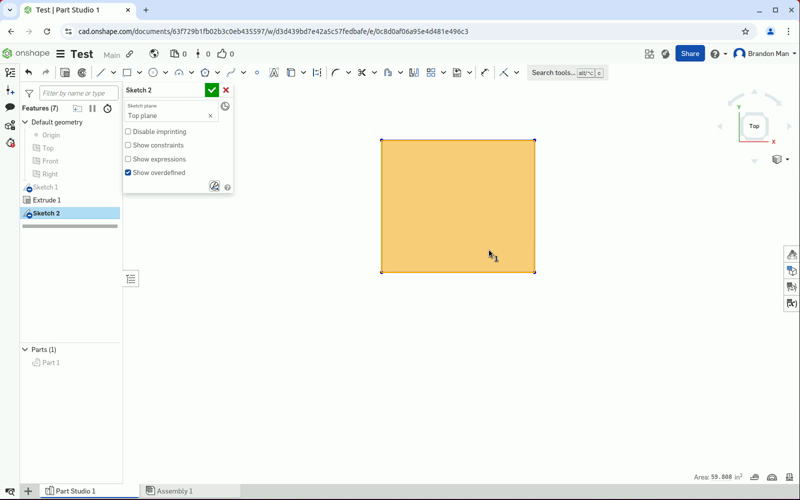
scroll(-6)
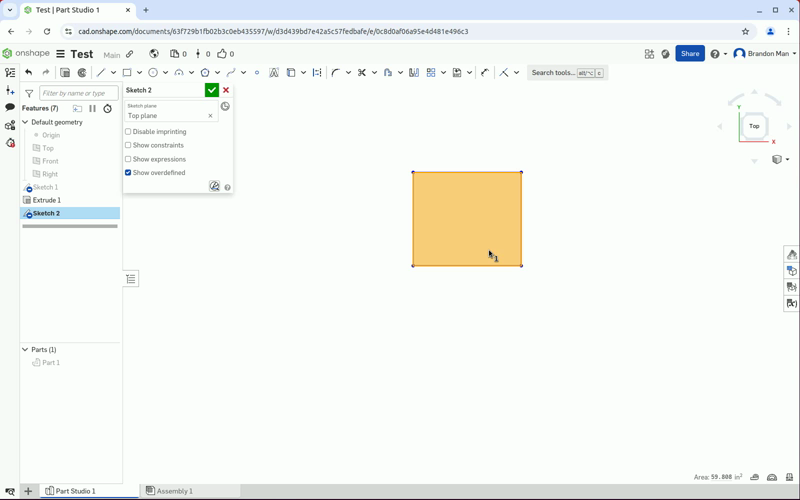
scroll(-6)
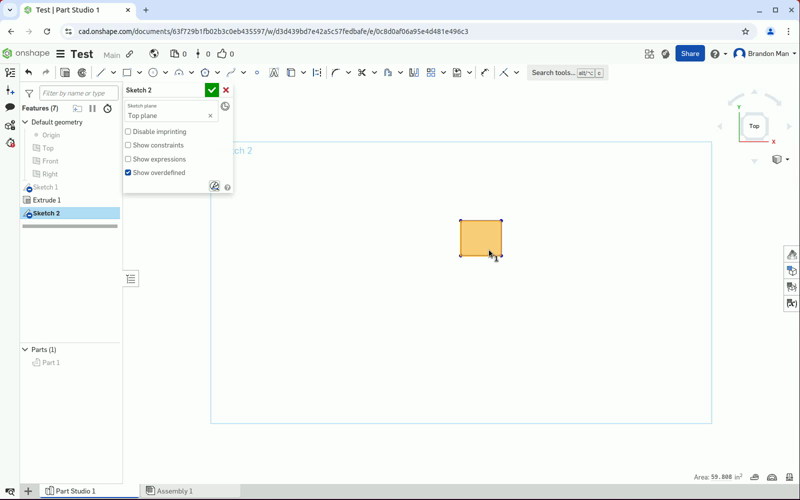
mouse_move(73, 352)
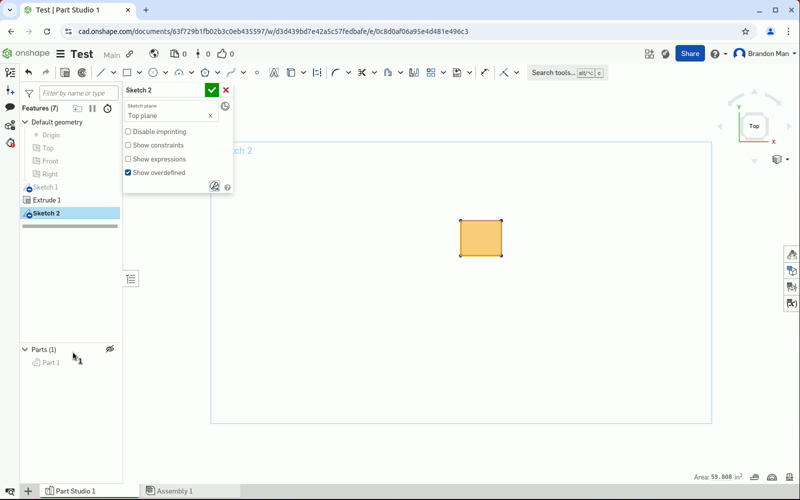
key(shift+y)
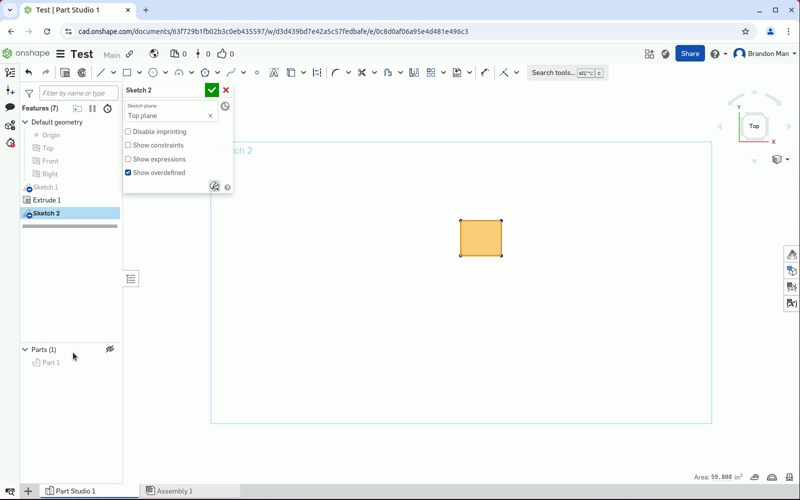
key(shift+e)
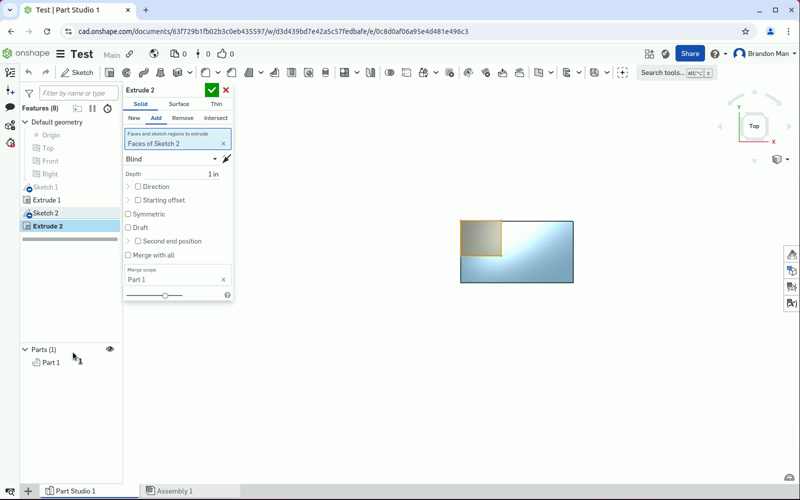
mouse_move(143, 106)
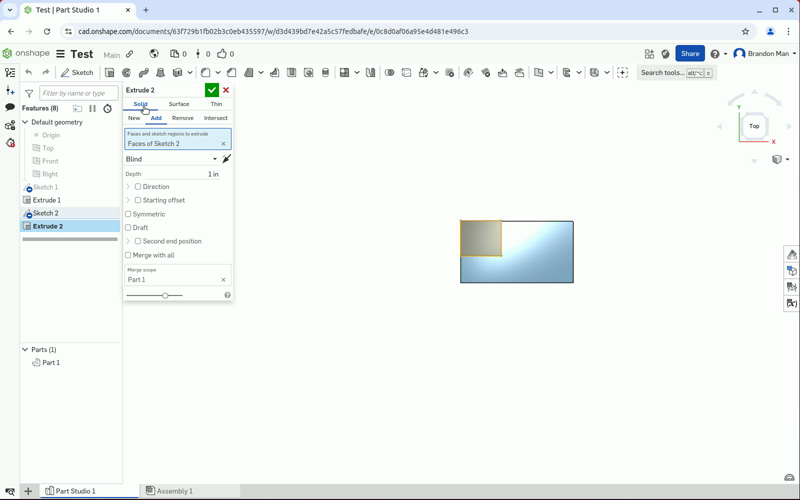
click(143, 106)
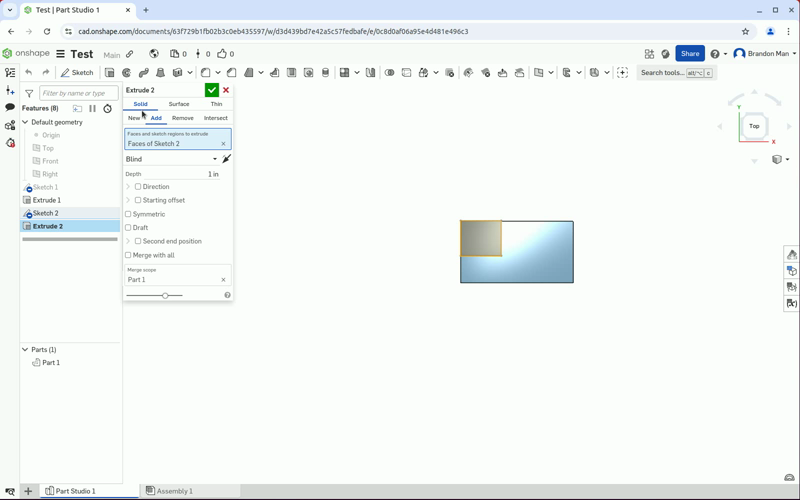
mouse_move(137, 120)
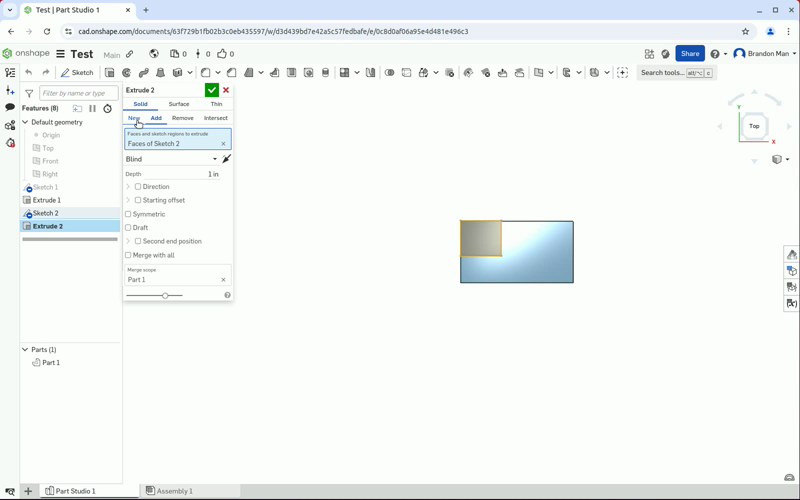
click(137, 120)
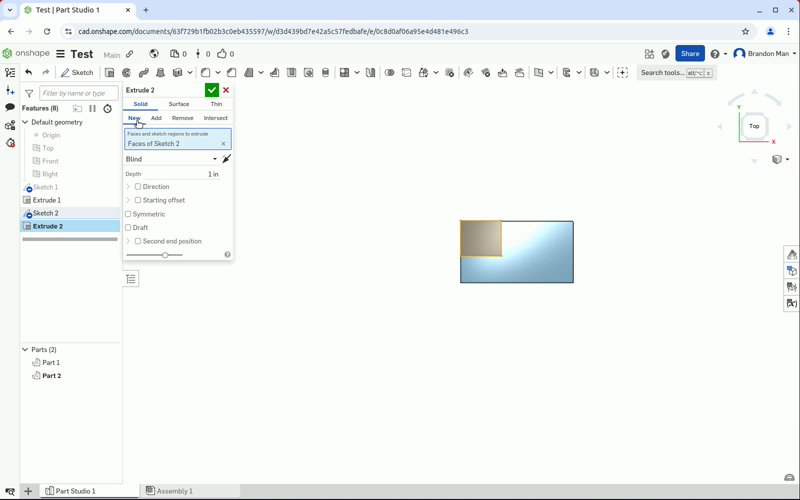
key(tab, 4)
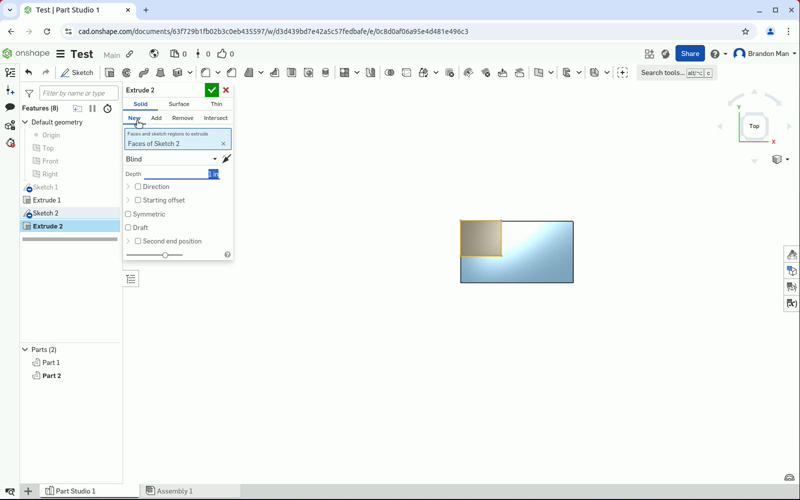
text(9.148)
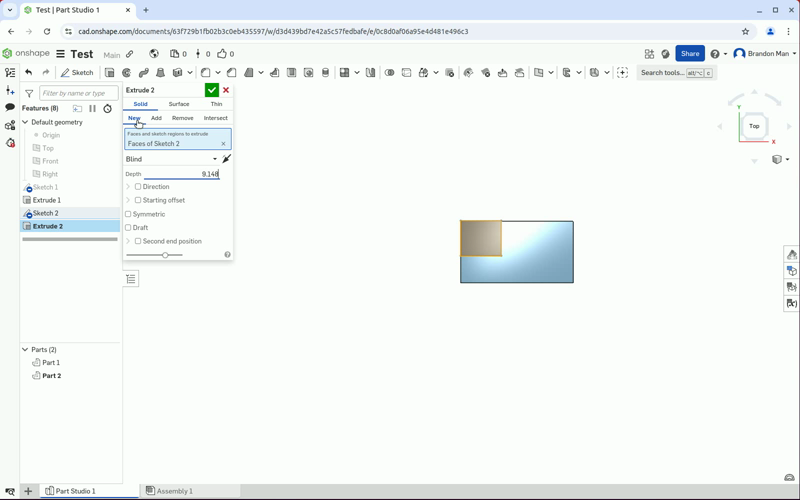
key(tab, 3)
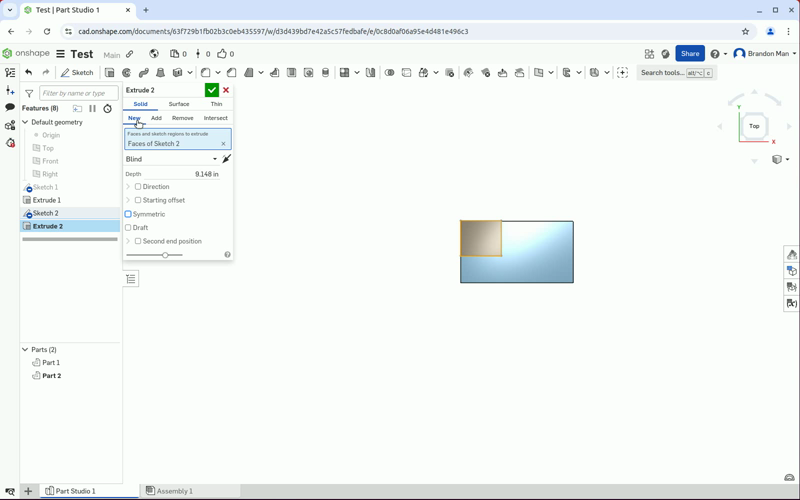
key(space)
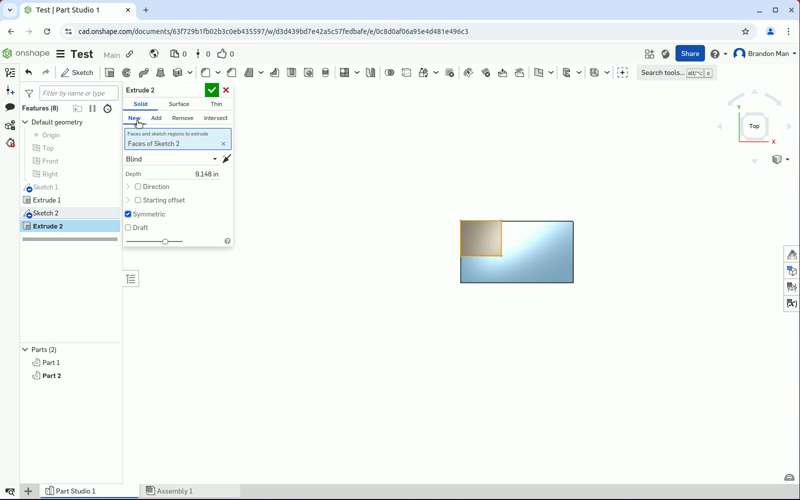
key(enter)
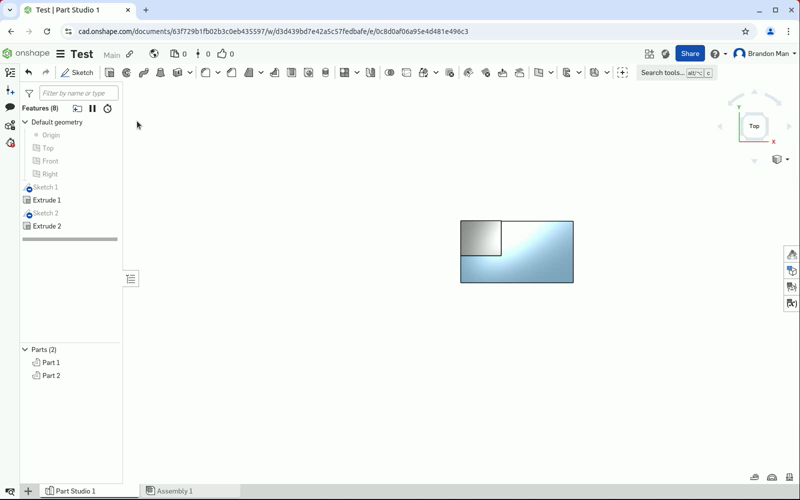
key(shift+h)
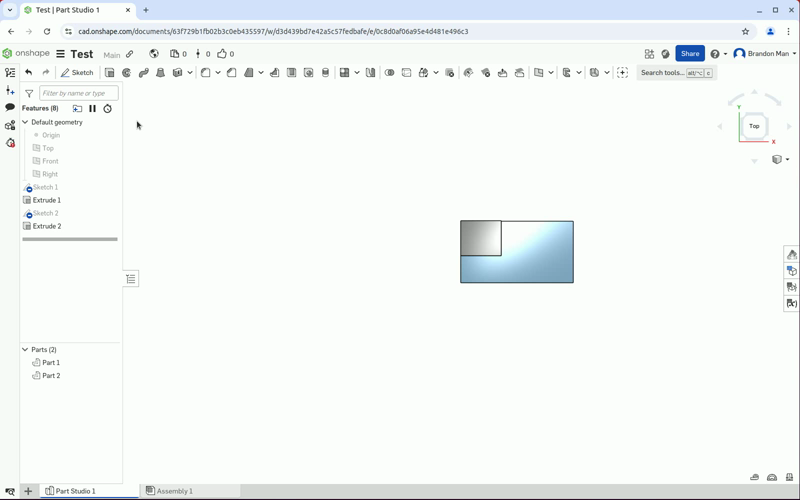
key(shift+h)
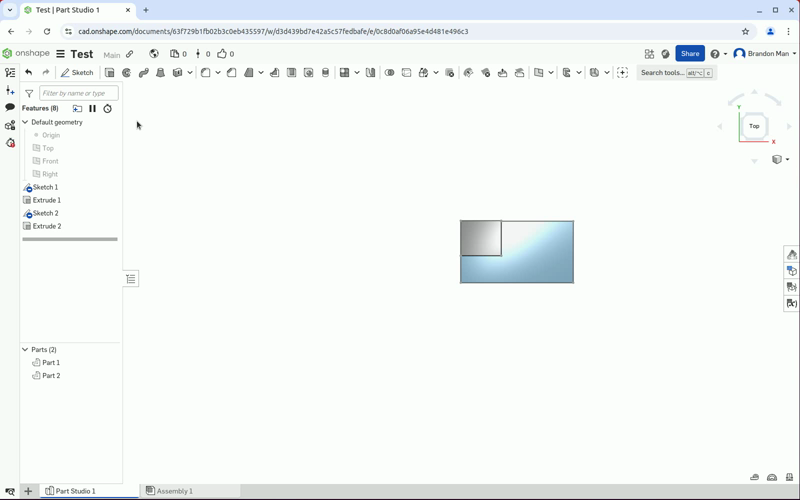
key(shift+7)
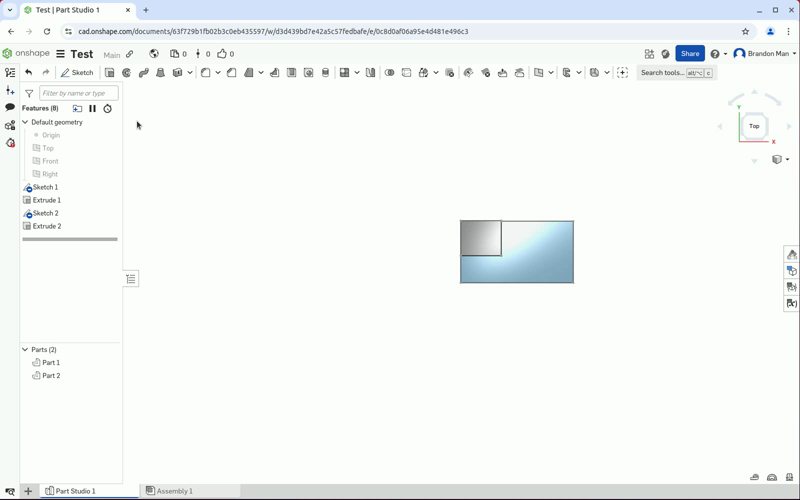
key(up, 3)
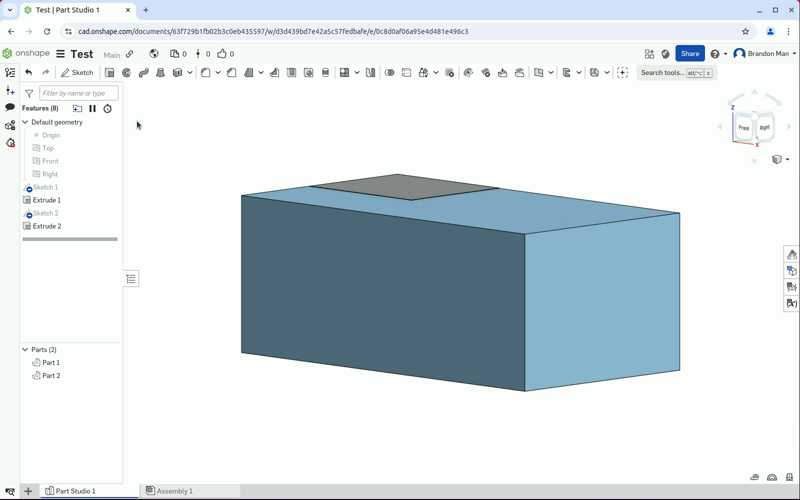
key(left, 3)
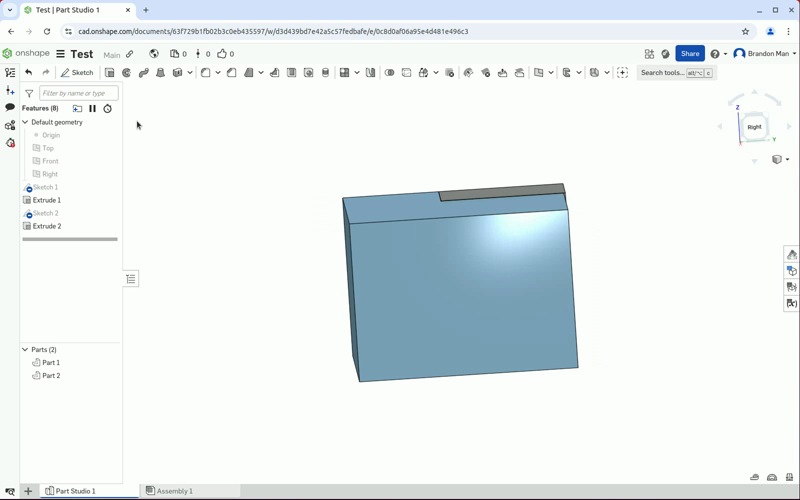
key(right, 3)
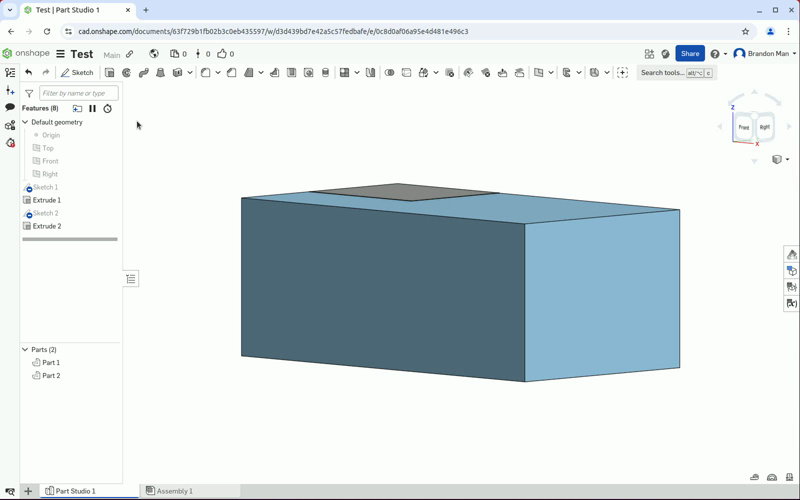
key(down, 3)
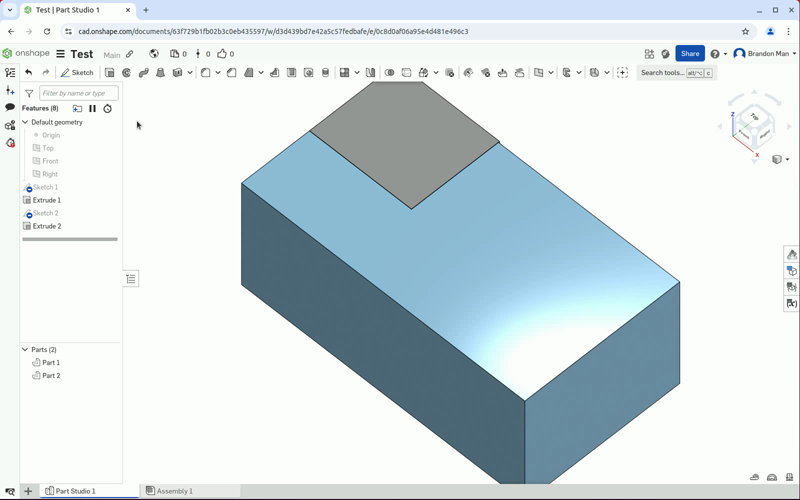
mouse_move(73, 189)
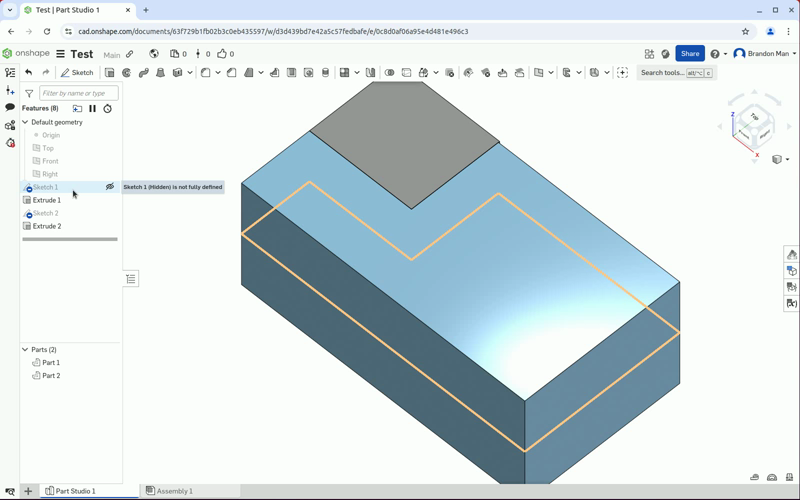
click(73, 189)